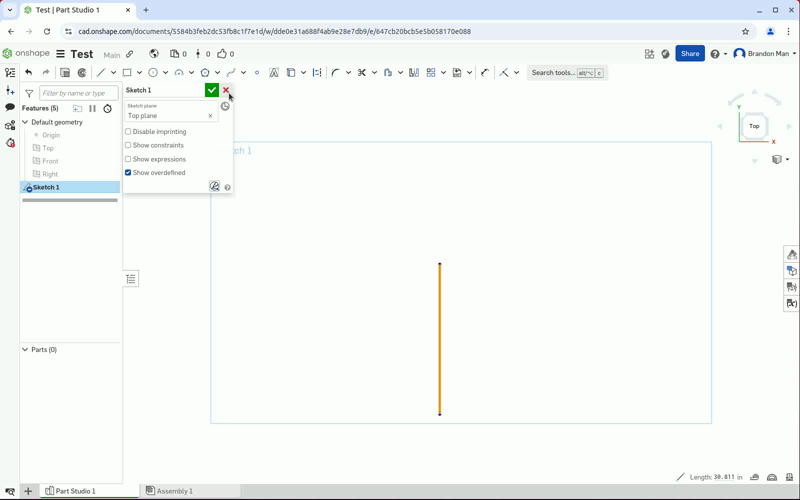
key(shift+h)
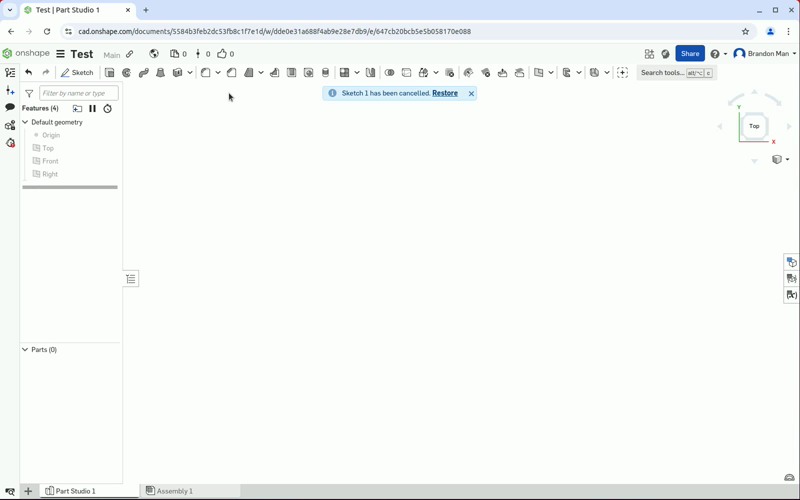
mouse_move(73, 352)
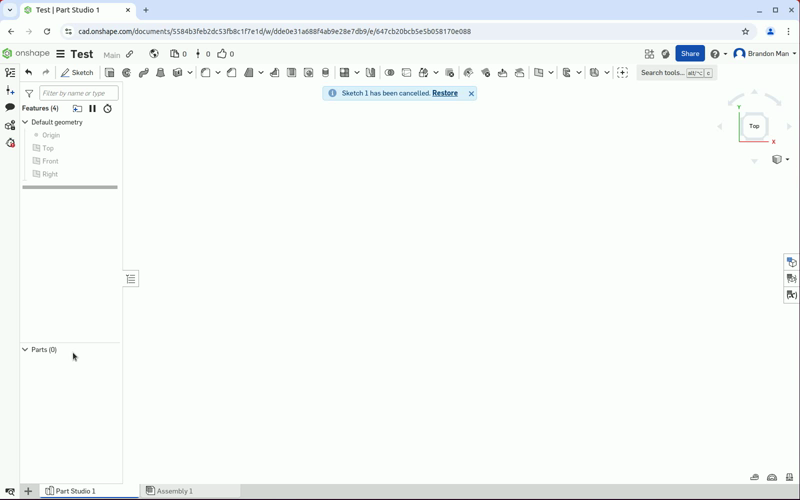
key(y)
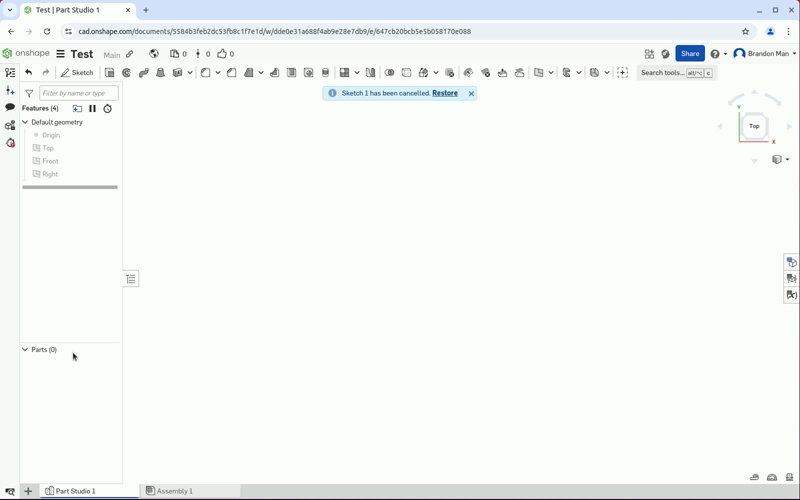
key(shift+p)
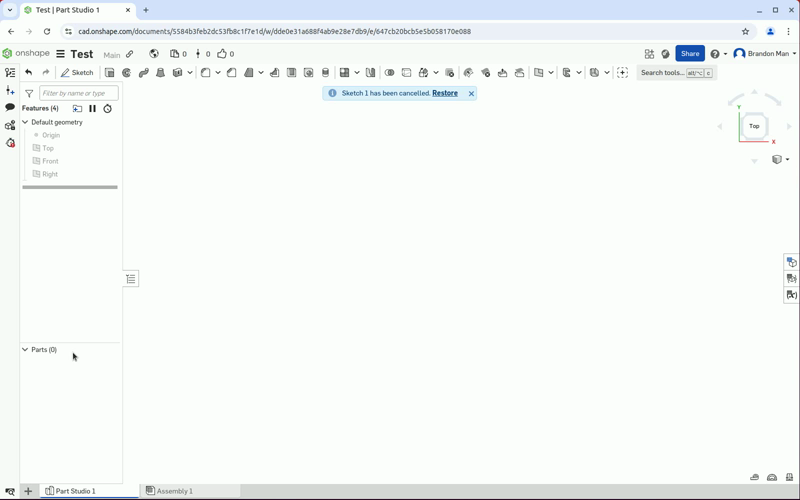
key(space)
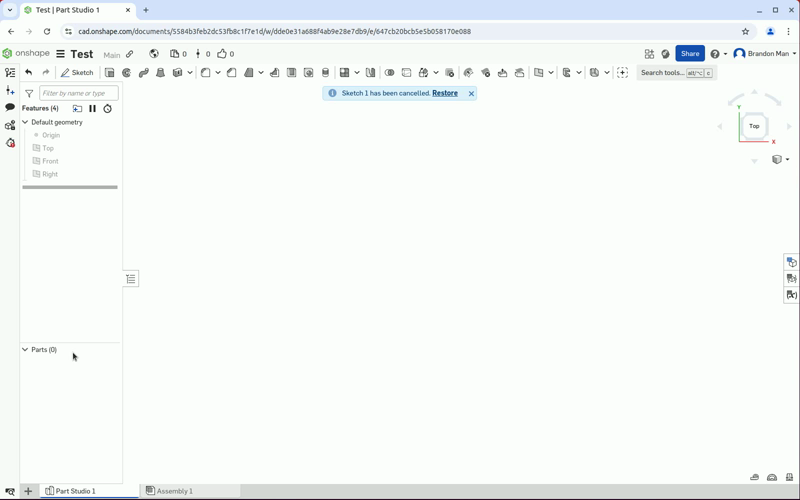
key_down(shift)
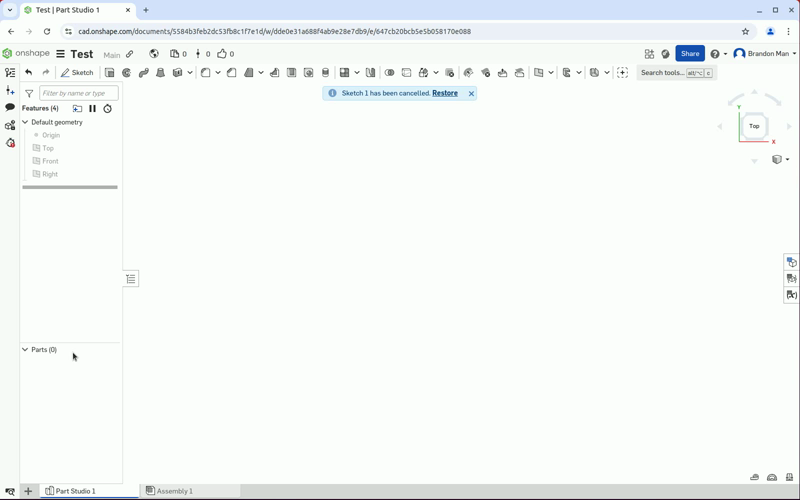
key(up)
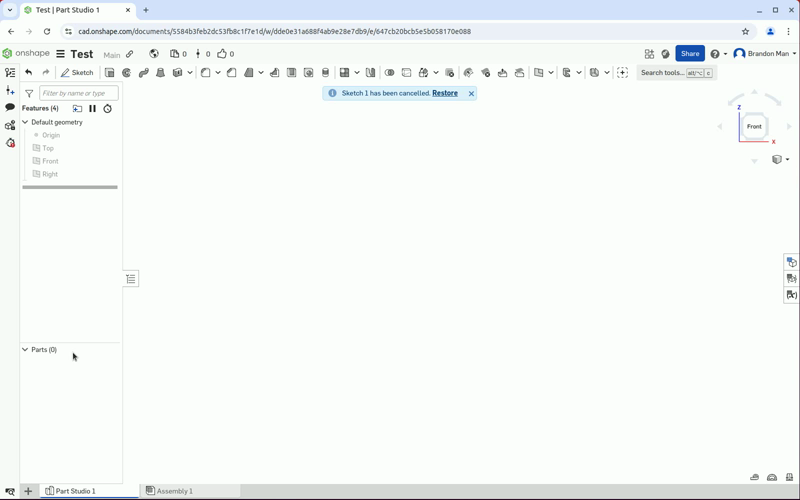
key_up(shift)
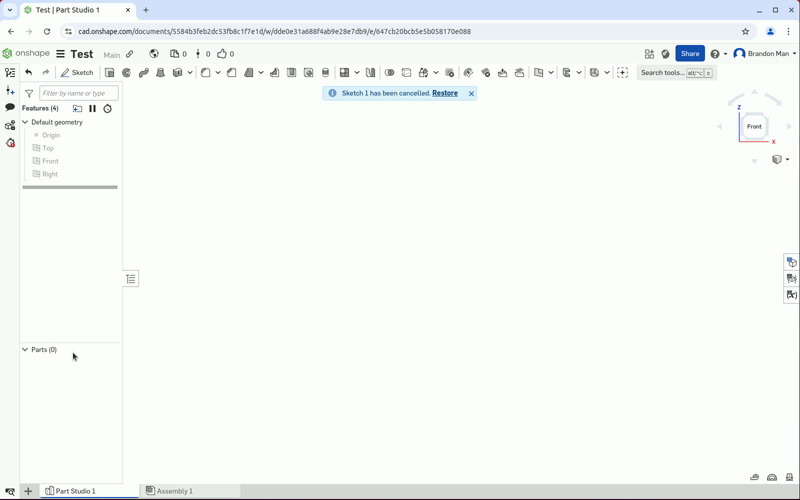
mouse_move(73, 352)
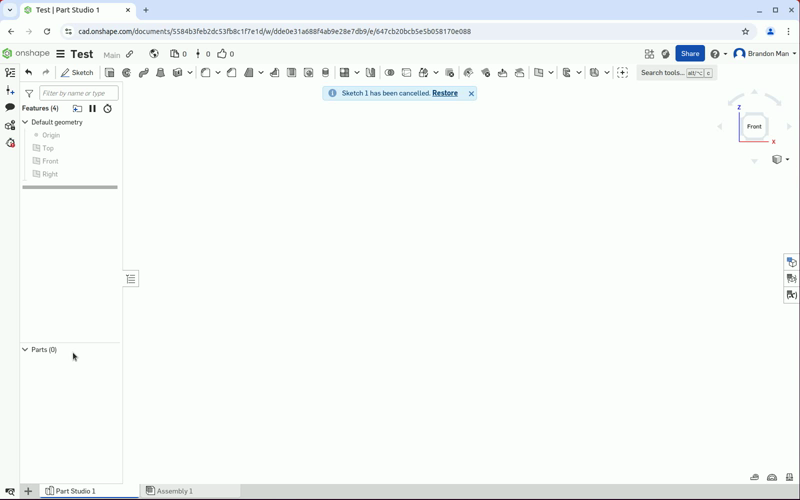
key(shift+y)
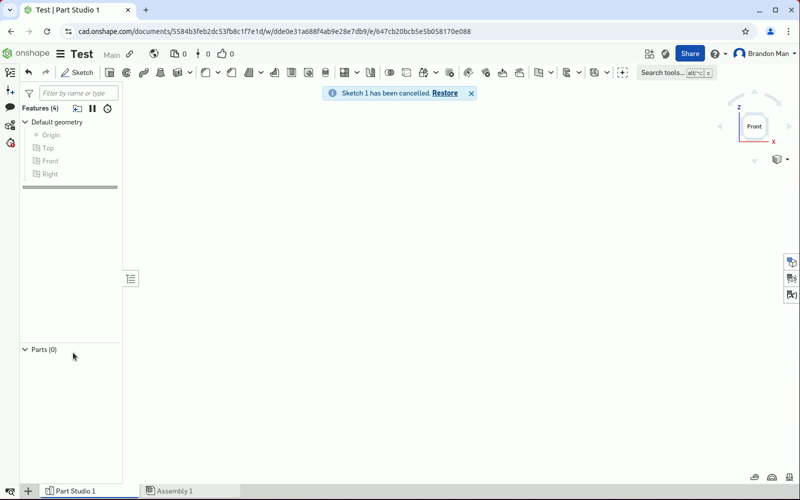
key(shift+s)
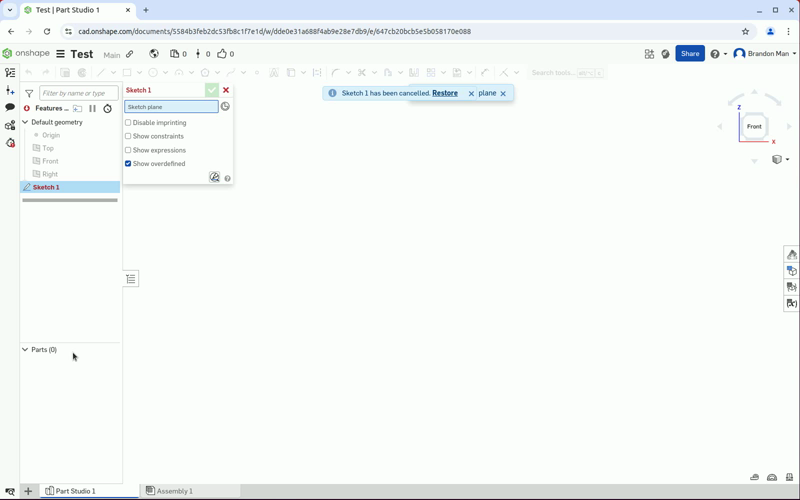
mouse_move(73, 163)
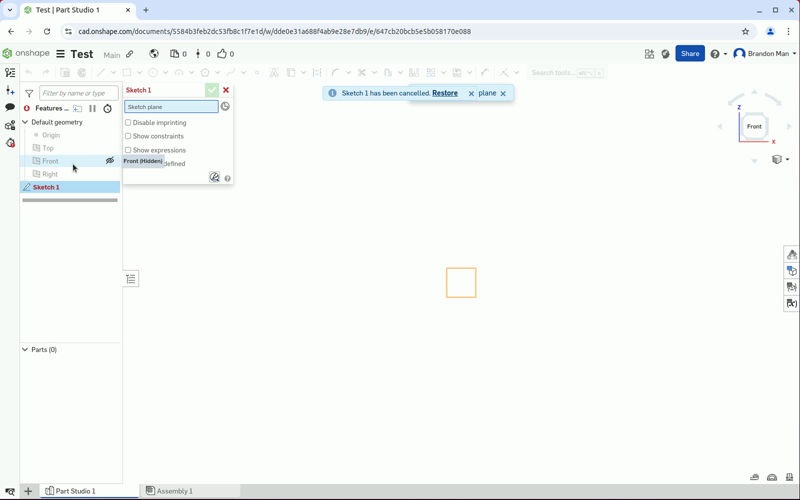
click(73, 163)
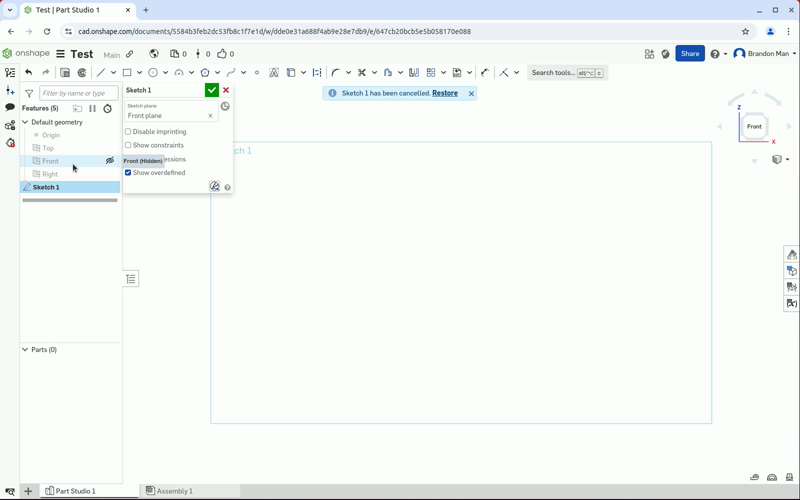
mouse_move(73, 352)
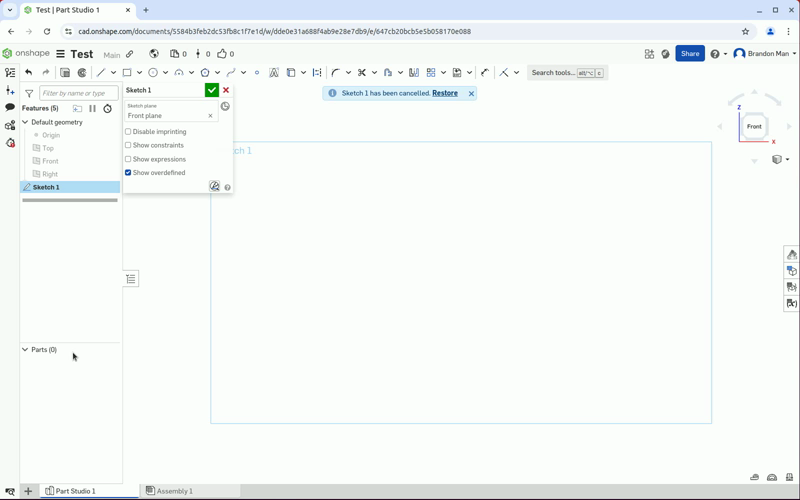
key(y)
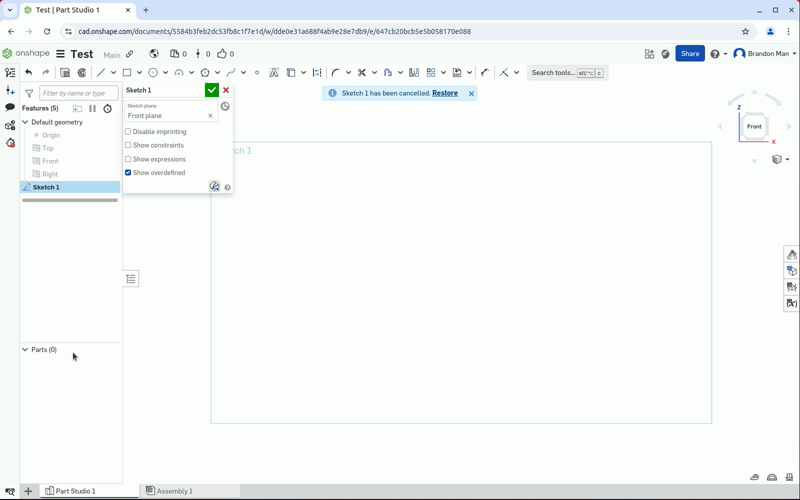
key(c)
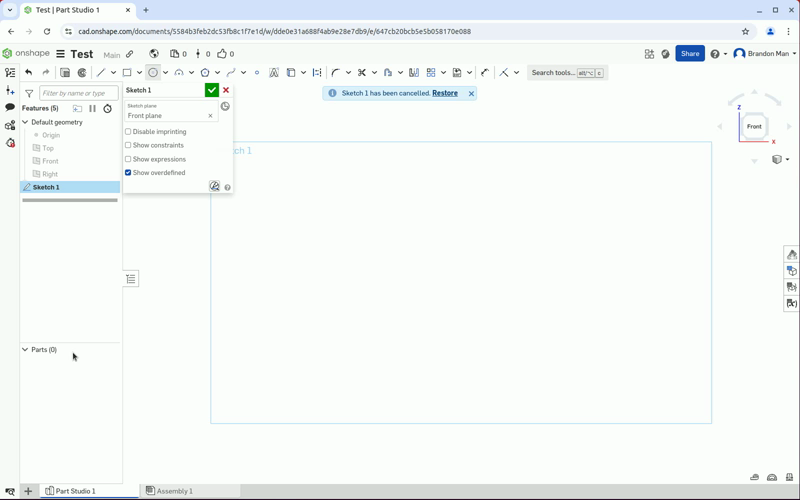
key_down(shift)
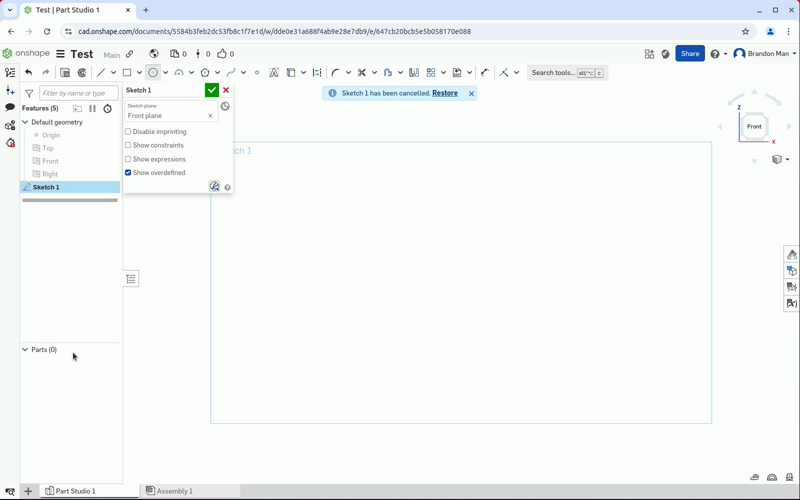
mouse_move(461, 282)
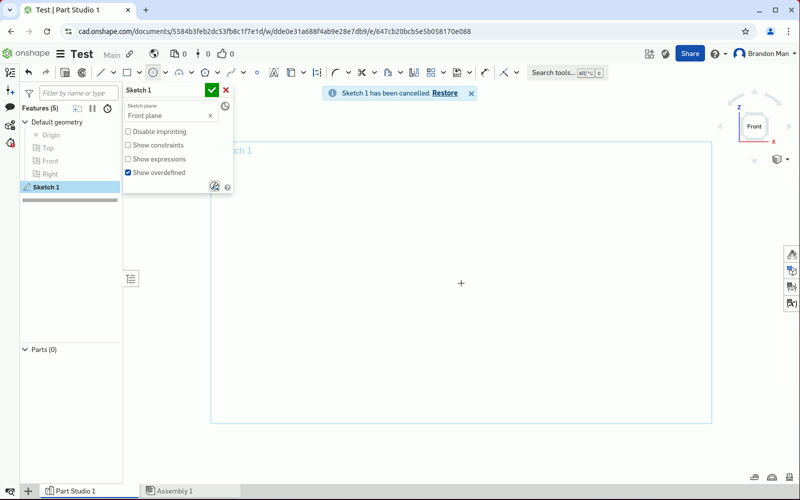
click(461, 282)
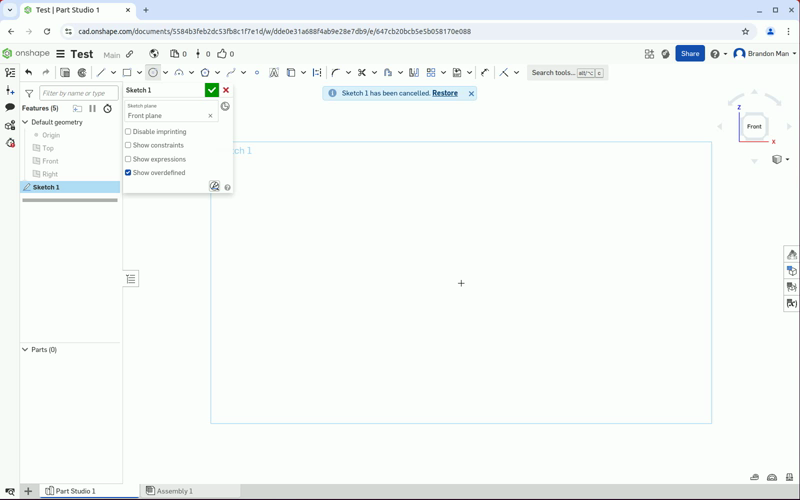
key_up(shift)
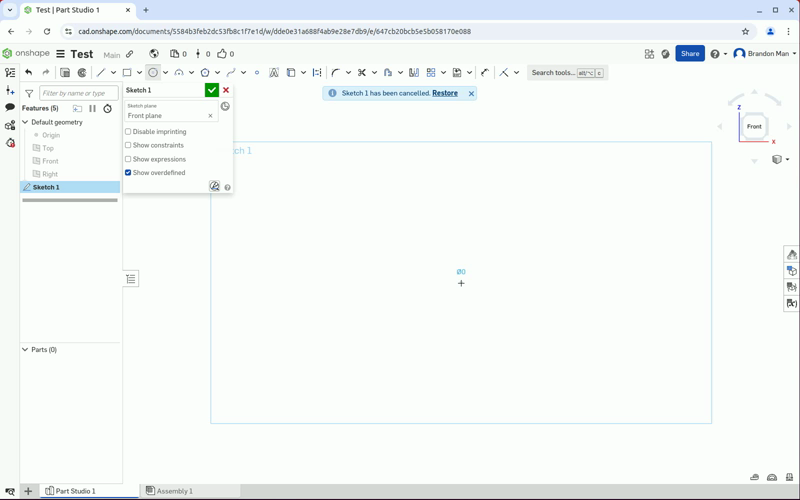
mouse_move(489, 282)
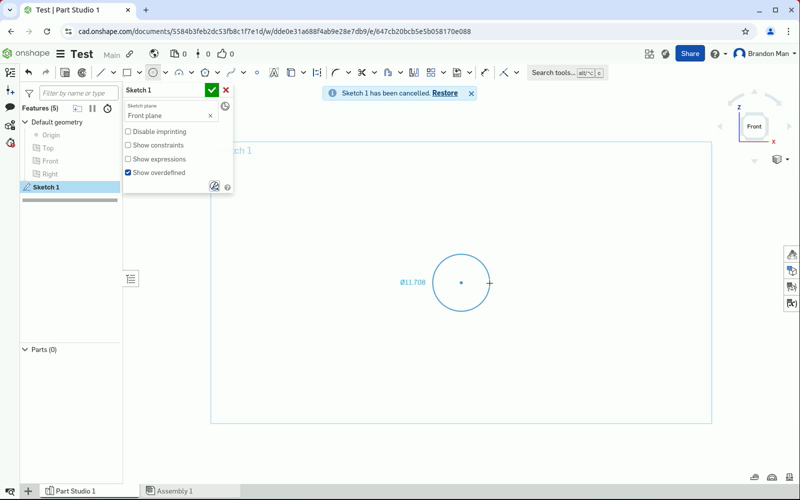
click(489, 282)
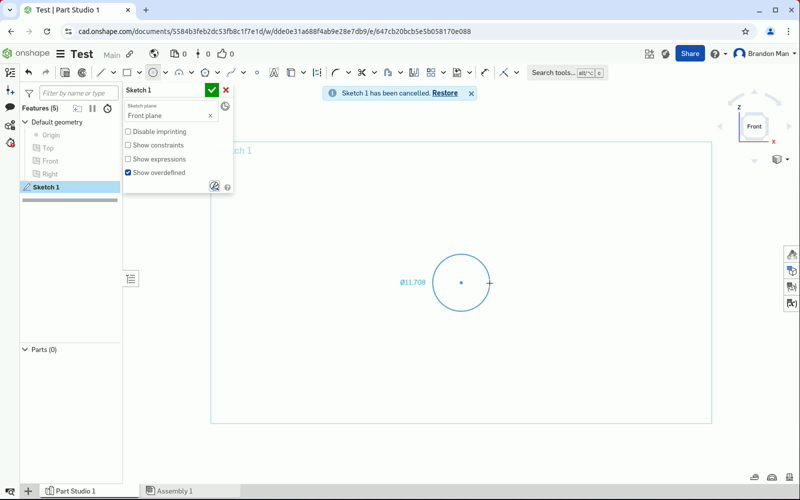
key(esc)
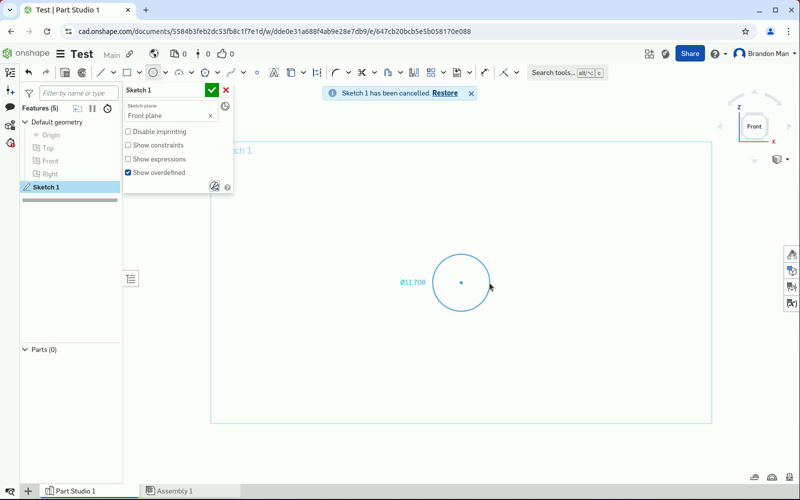
key(c)
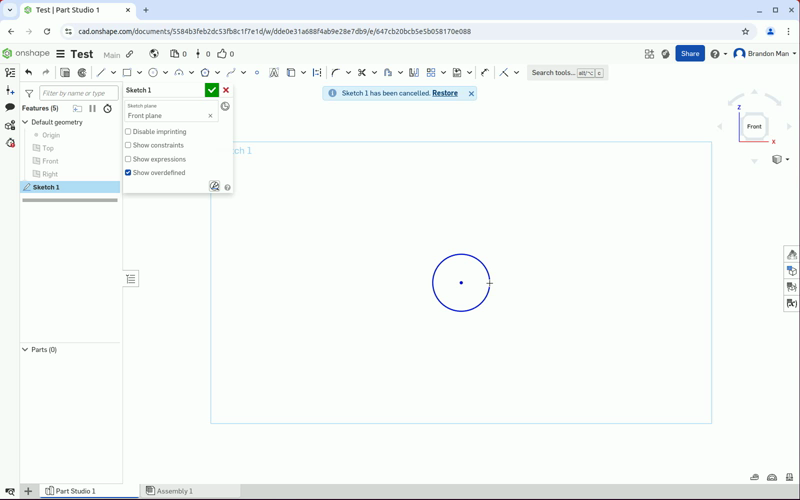
key_down(shift)
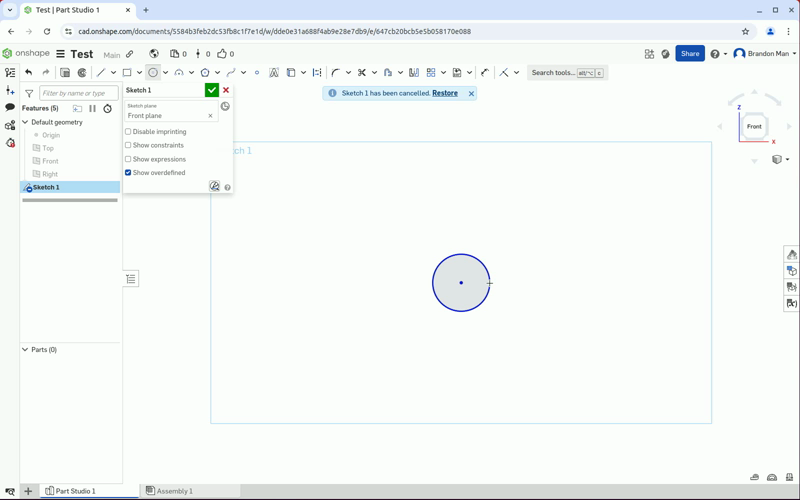
mouse_move(461, 282)
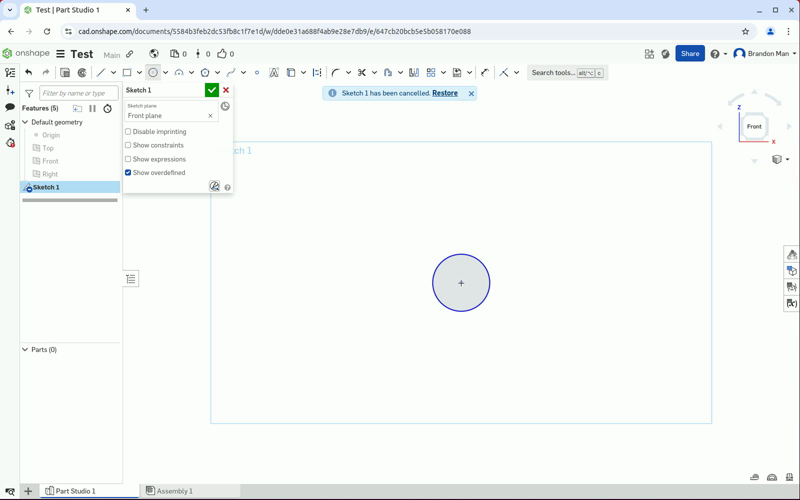
click(461, 282)
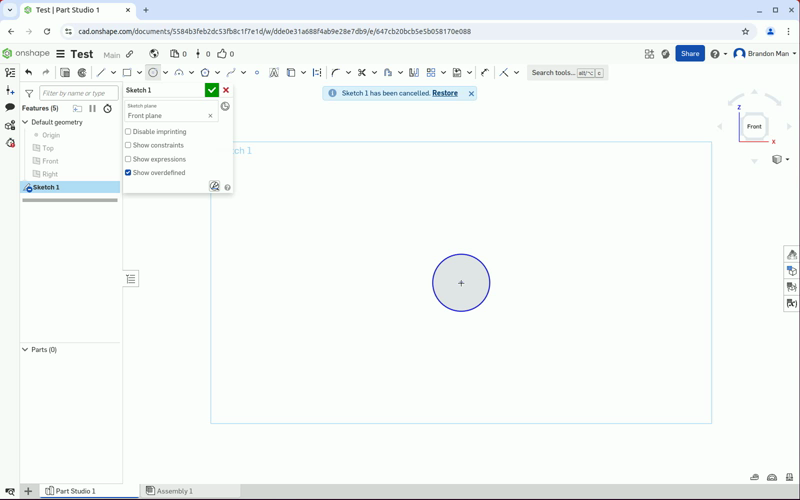
key_up(shift)
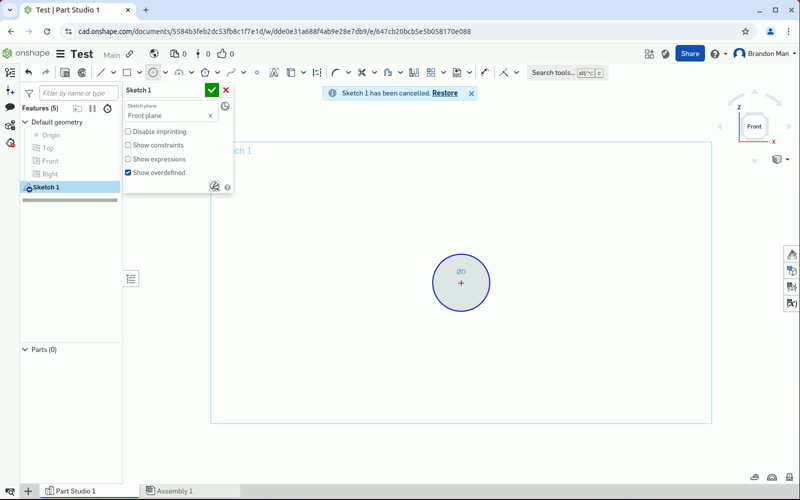
mouse_move(475, 282)
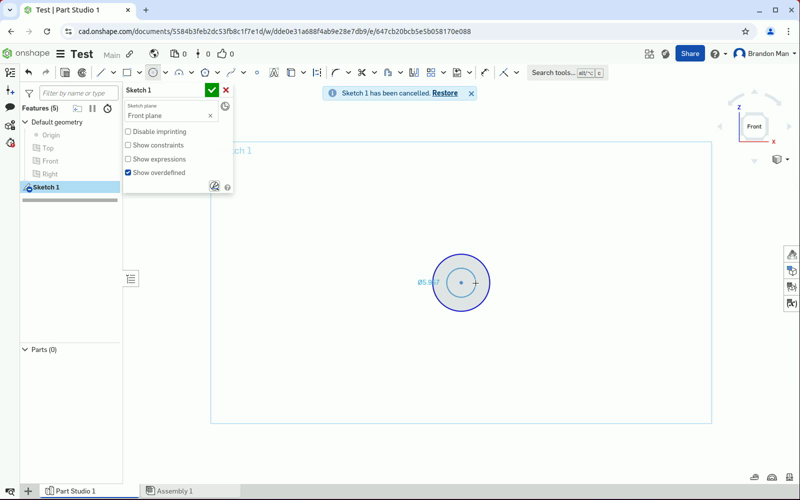
click(475, 282)
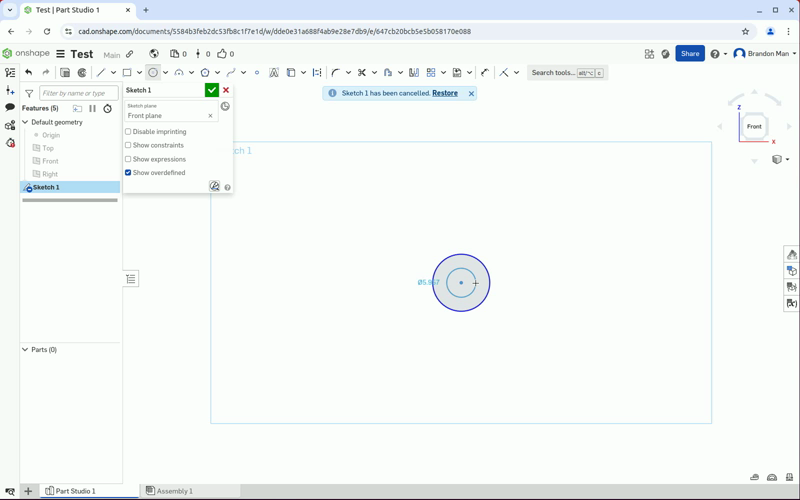
key(esc)
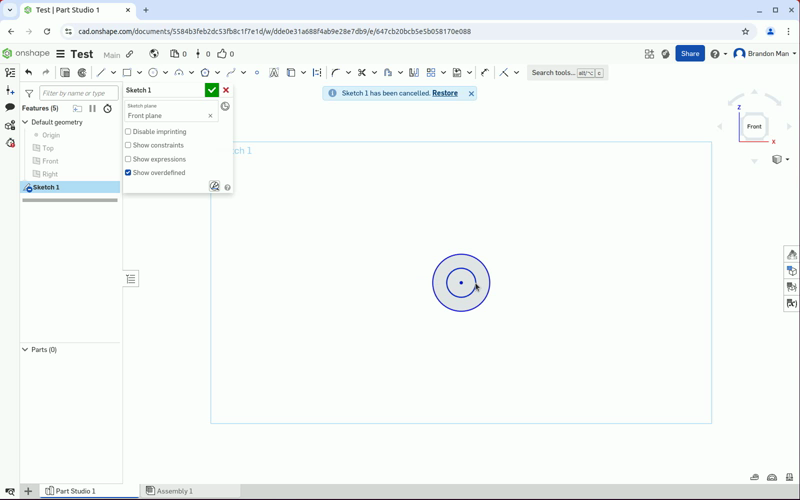
mouse_move(478, 300)
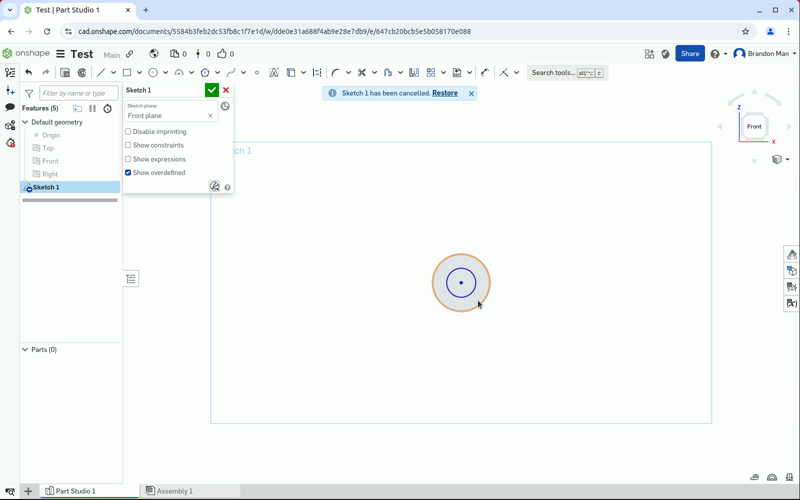
click(478, 300)
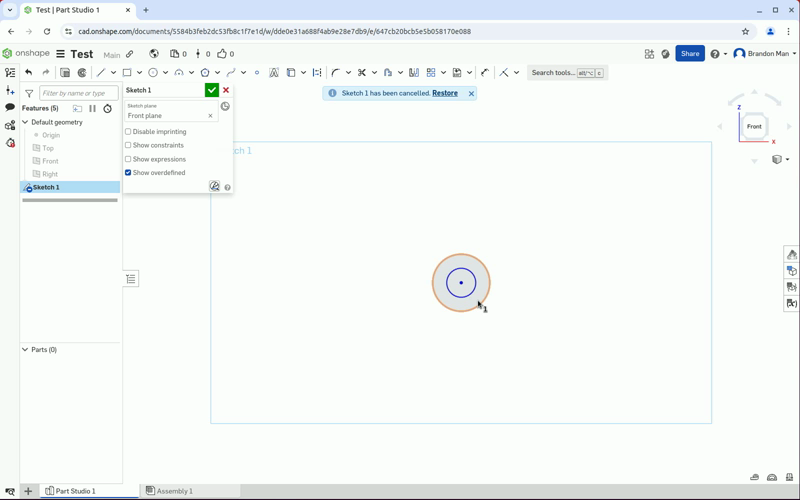
mouse_move(73, 352)
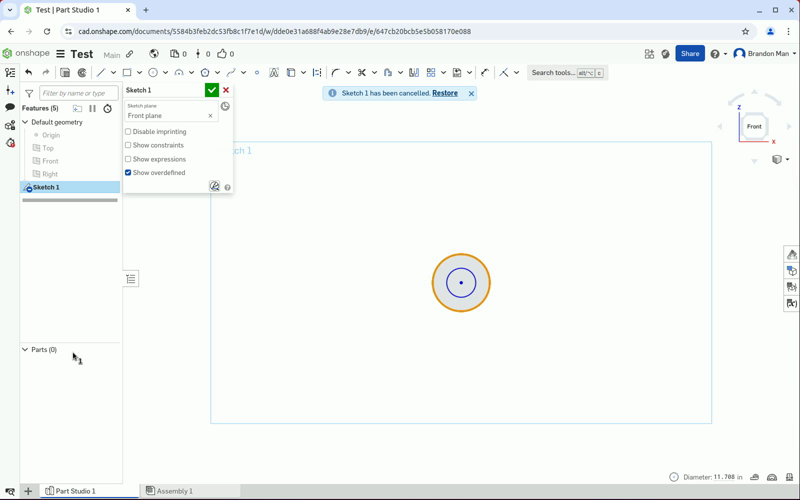
key(shift+y)
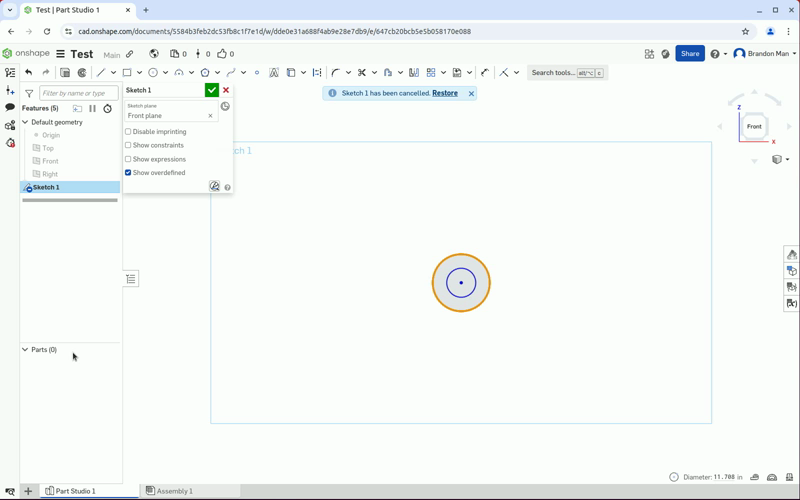
key(shift+e)
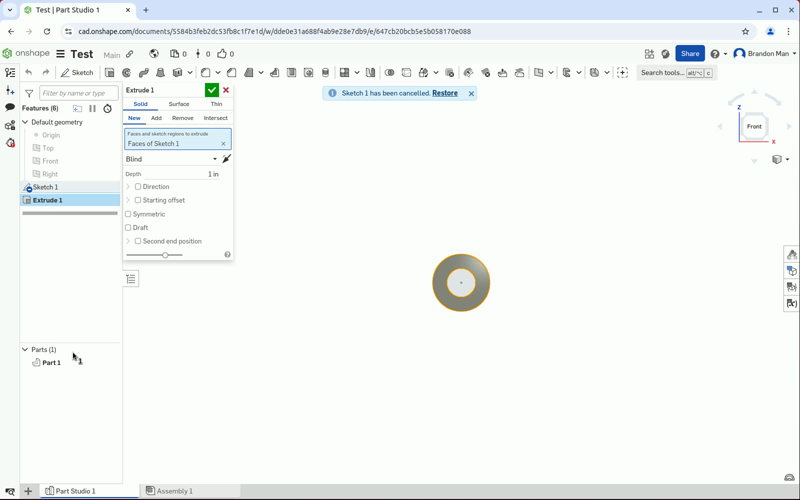
mouse_move(143, 106)
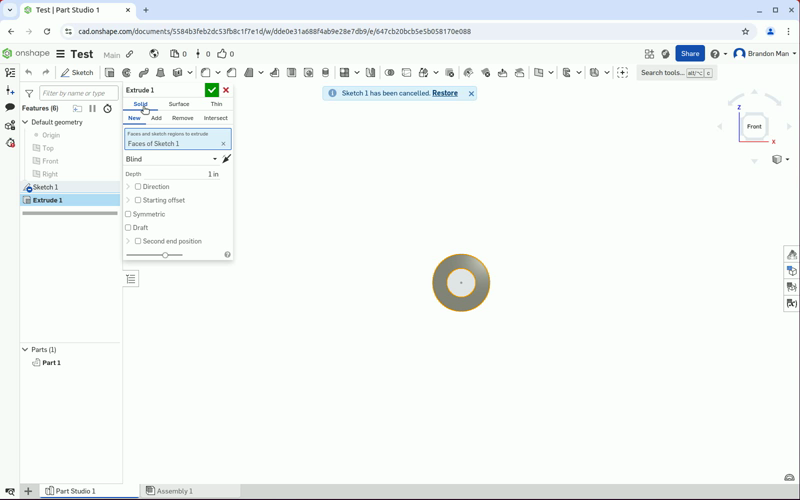
click(143, 106)
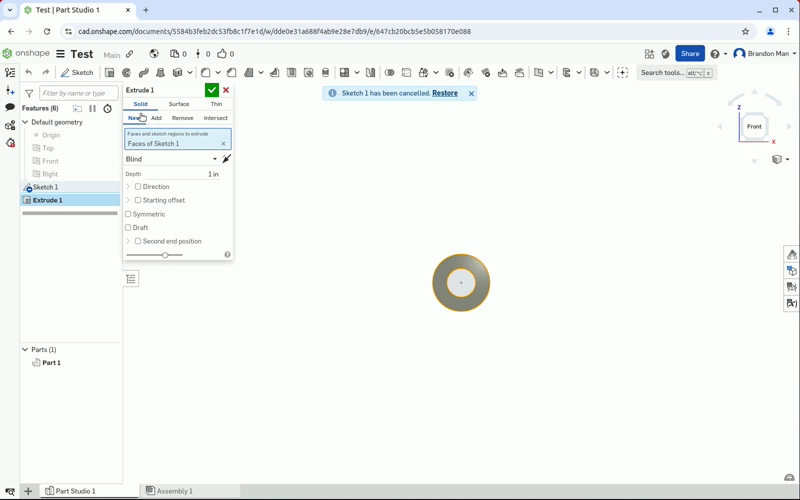
mouse_move(137, 120)
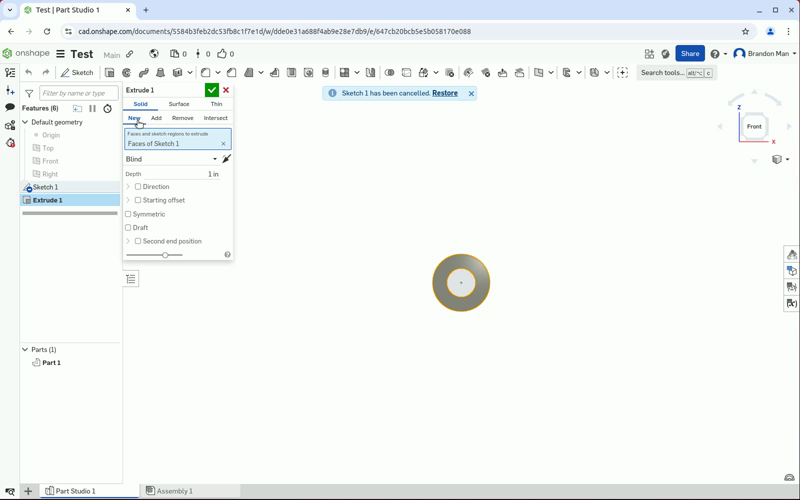
click(137, 120)
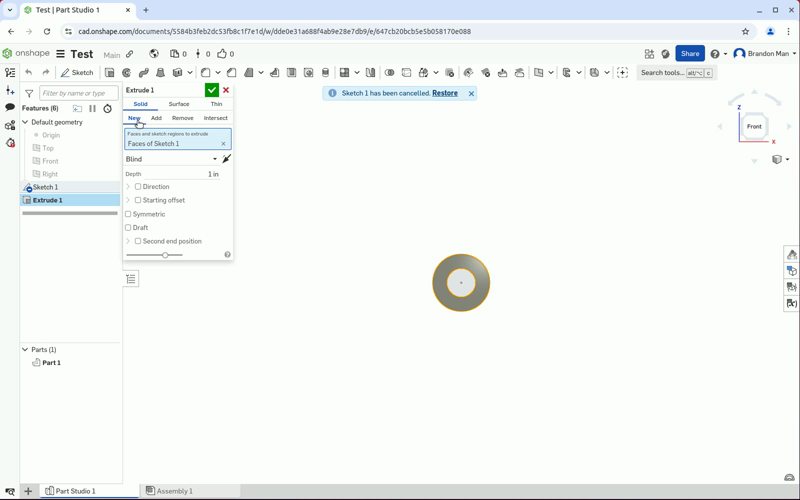
key(tab, 4)
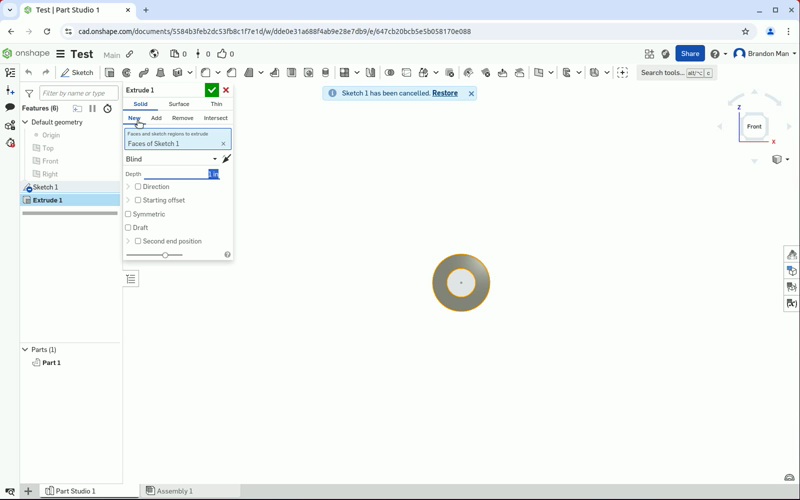
text(23.108)
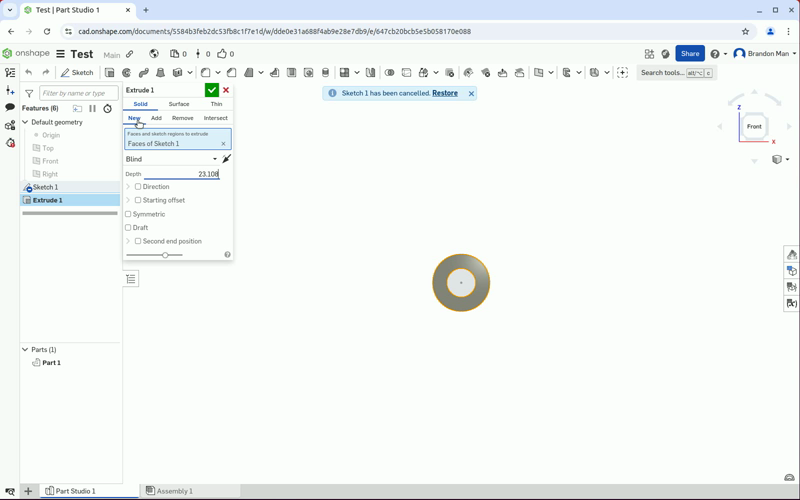
key(enter)
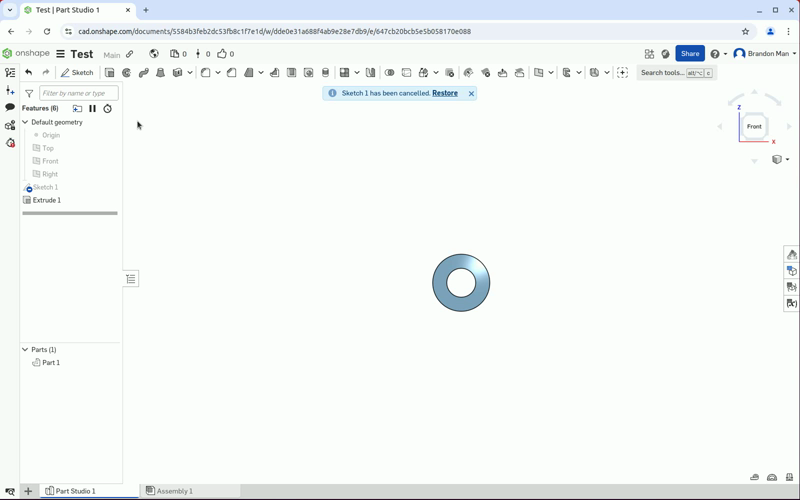
key(shift+h)
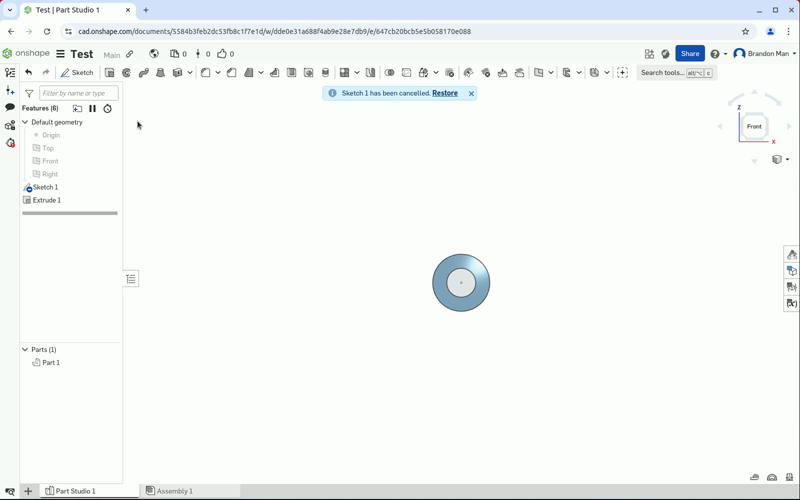
key(shift+h)
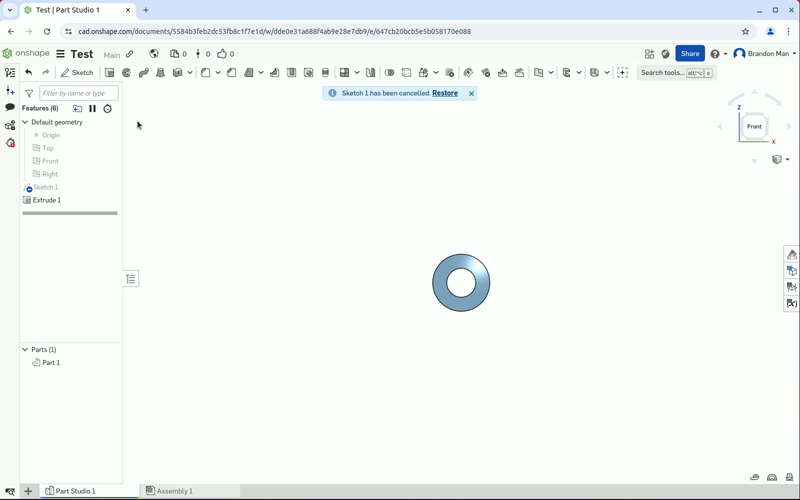
mouse_move(73, 189)
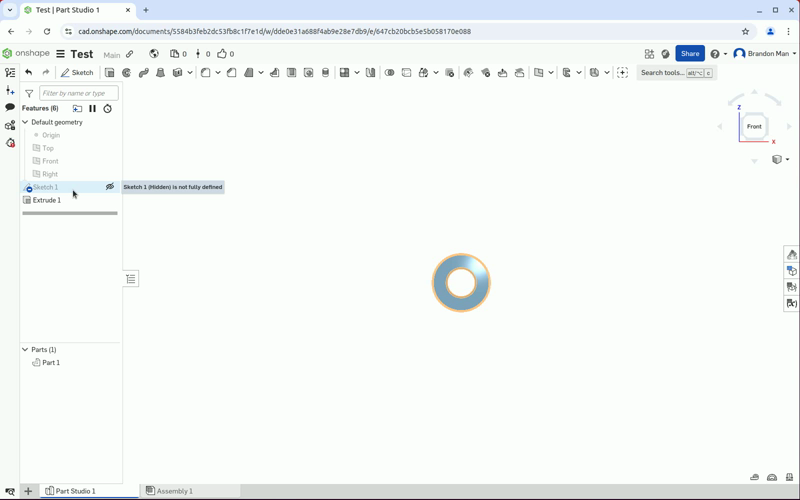
click(73, 189)
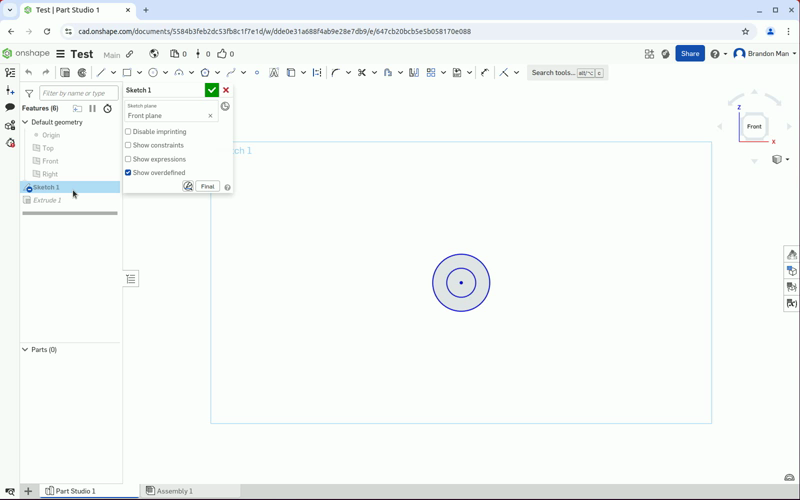
mouse_move(229, 92)
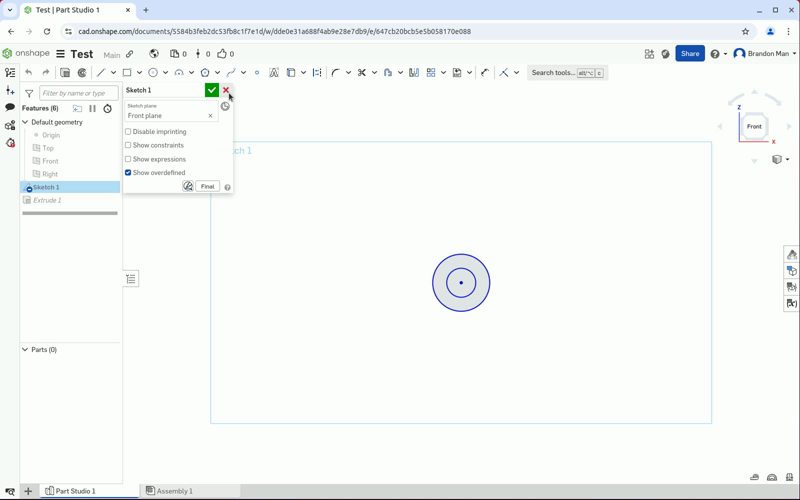
click(229, 92)
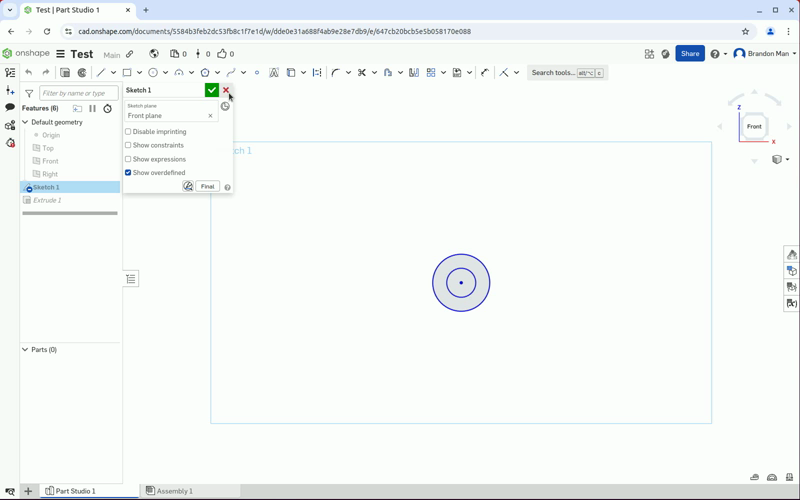
key(shift+s)
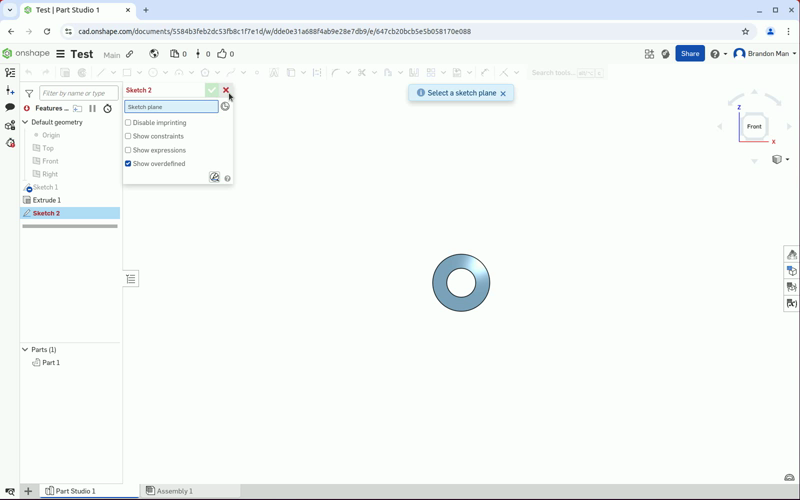
mouse_move(73, 163)
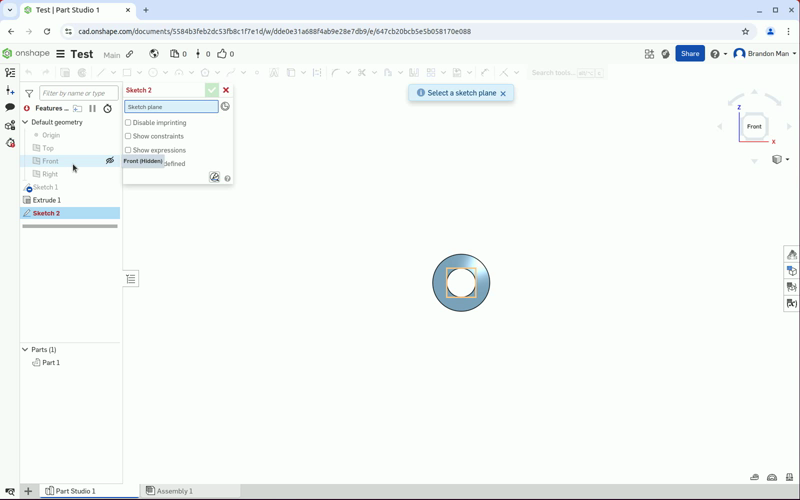
click(73, 163)
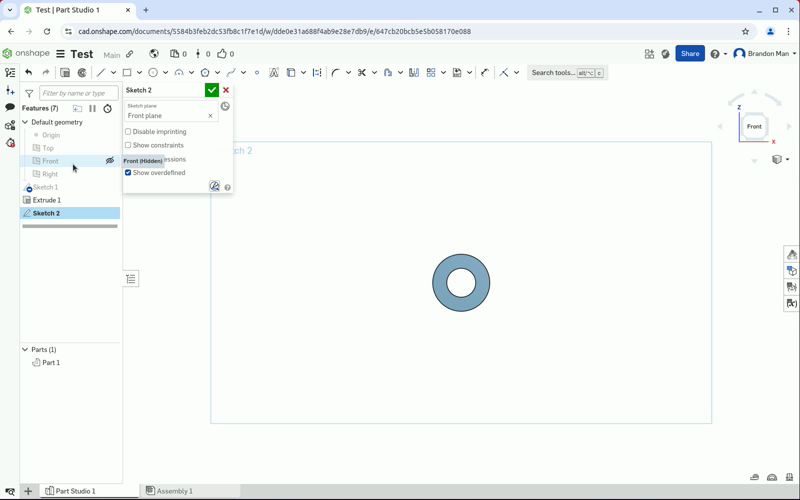
mouse_move(73, 352)
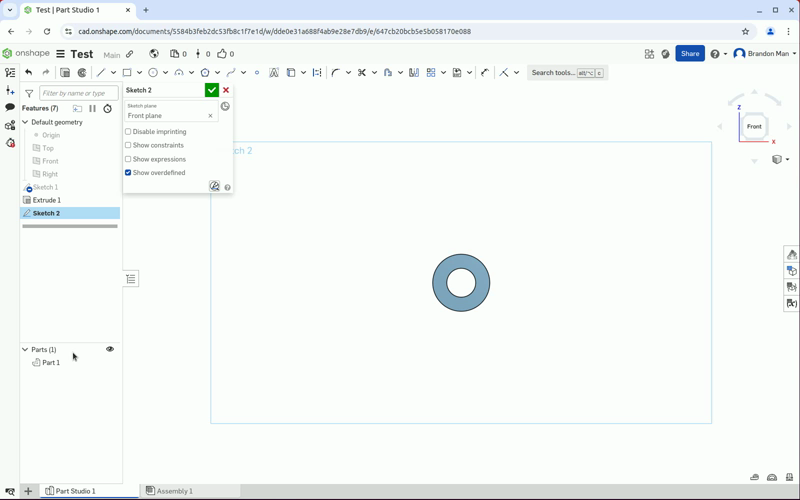
key(y)
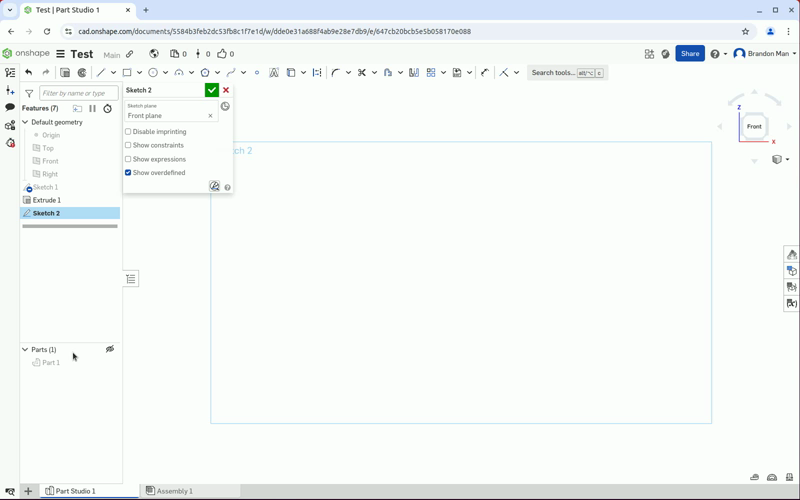
key(c)
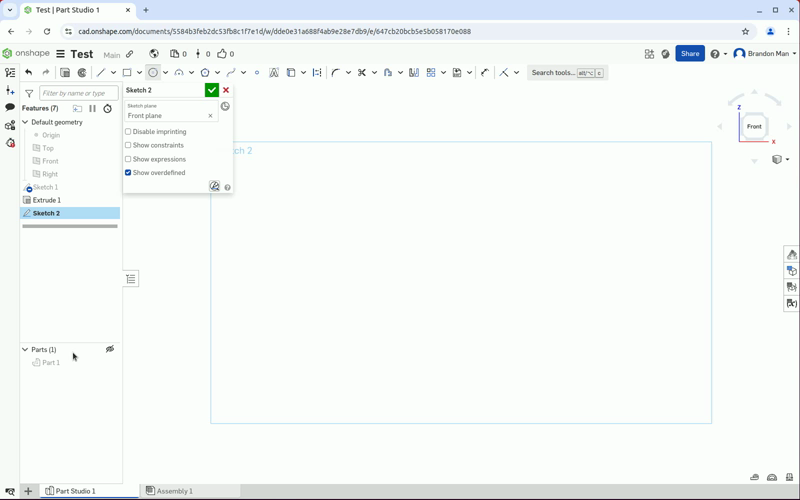
key_down(shift)
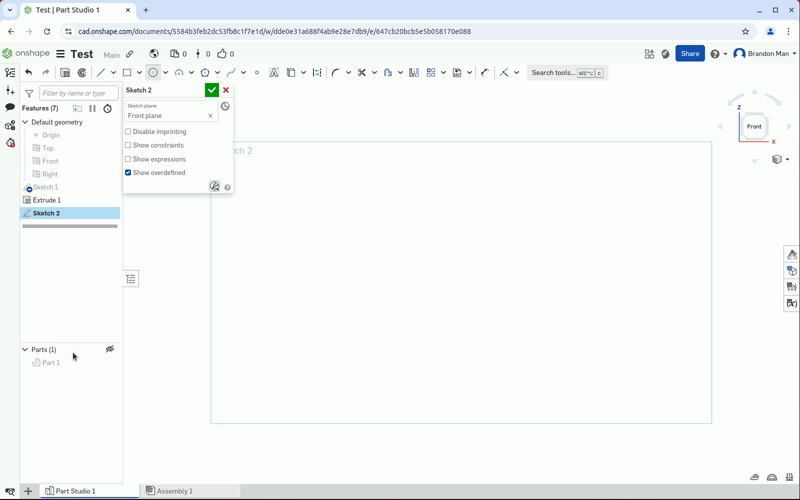
mouse_move(461, 282)
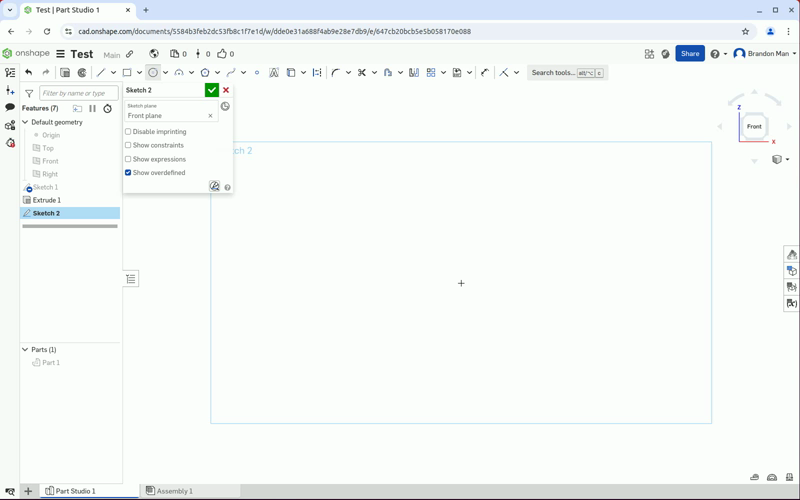
click(461, 282)
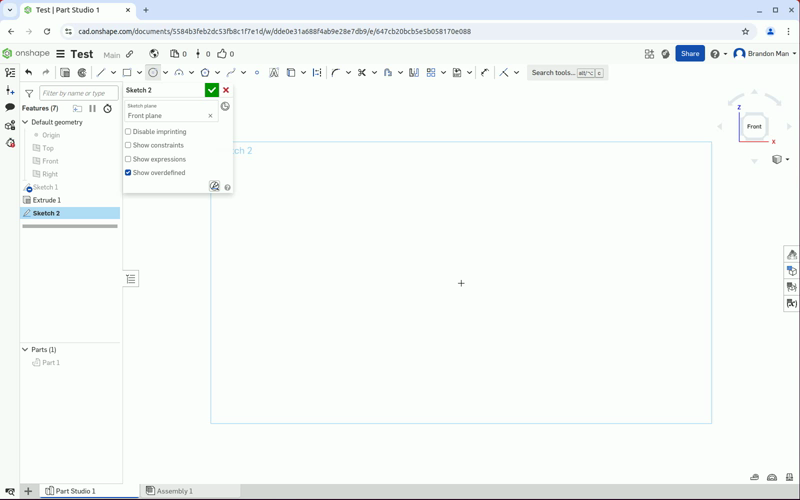
key_up(shift)
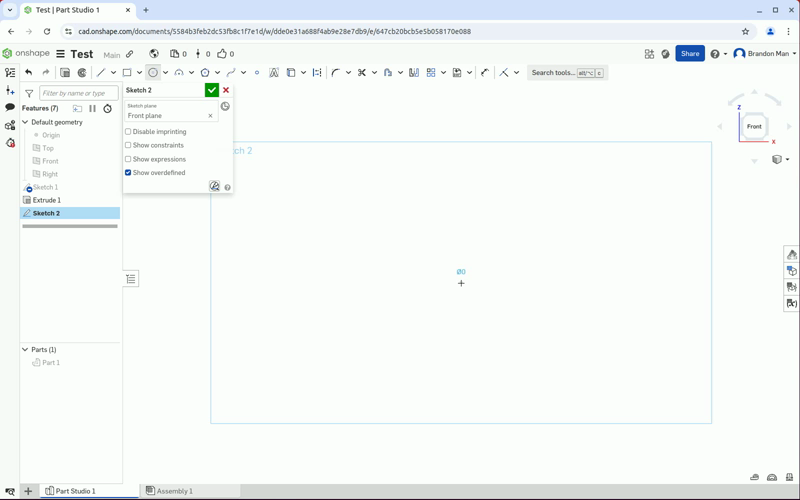
mouse_move(481, 282)
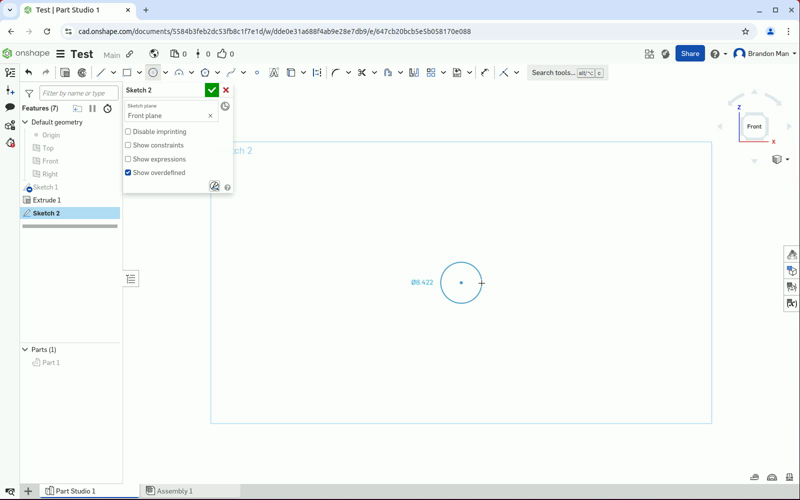
click(481, 282)
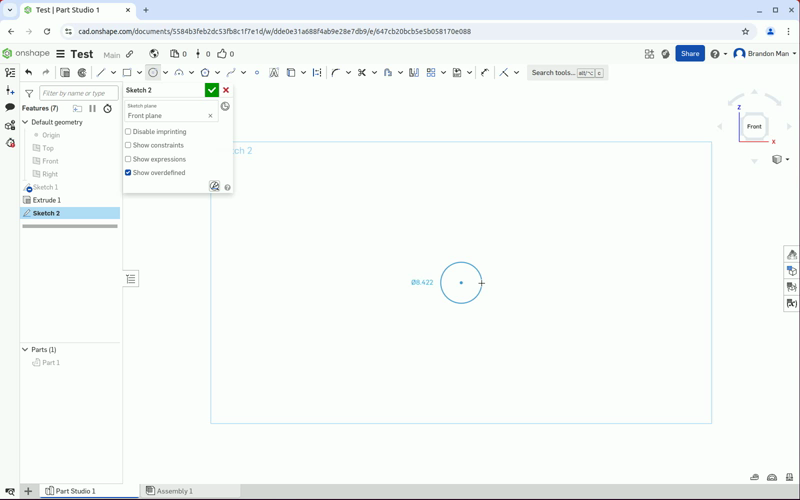
key(esc)
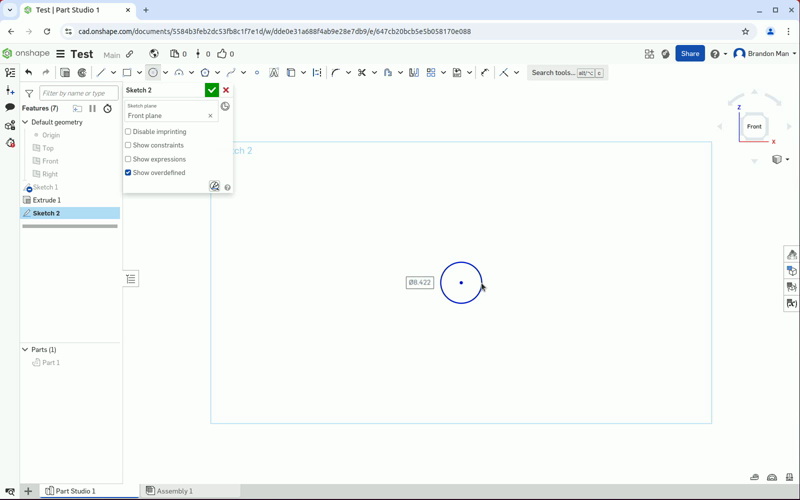
mouse_move(468, 264)
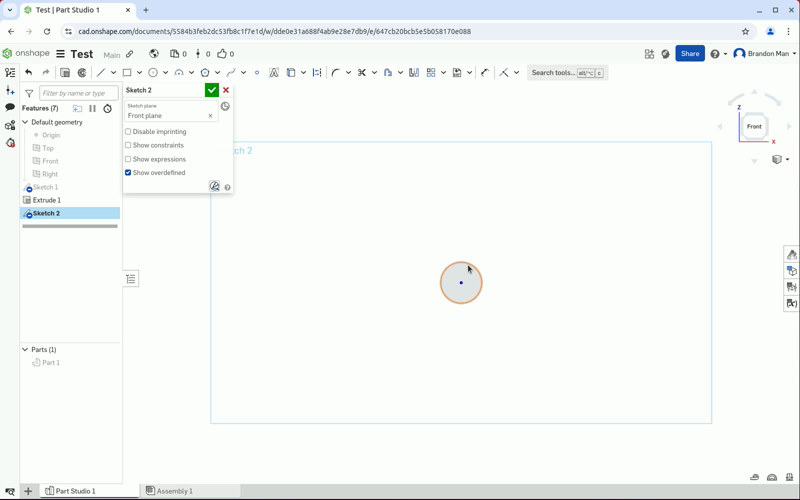
scroll(6)
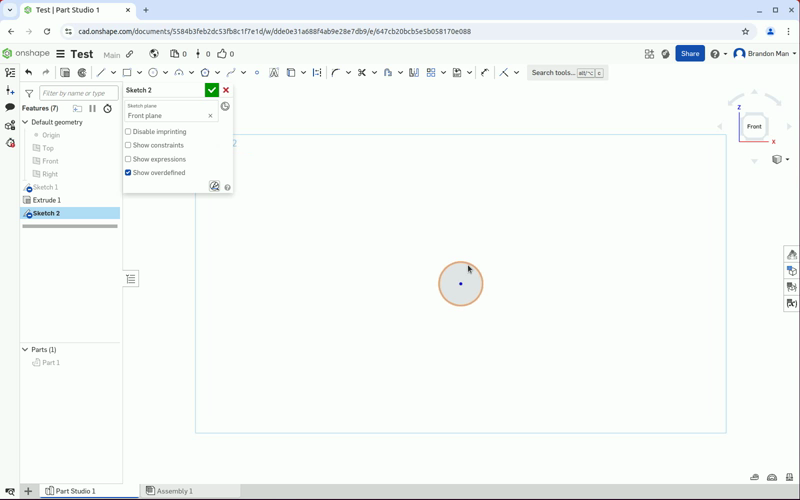
scroll(6)
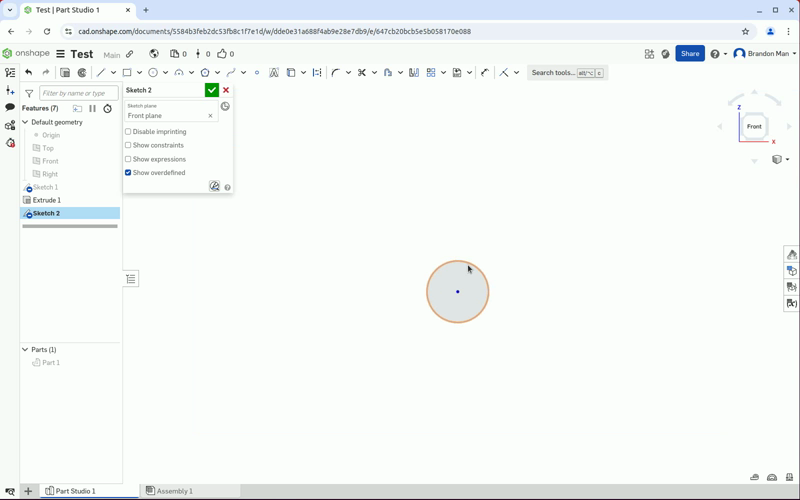
scroll(6)
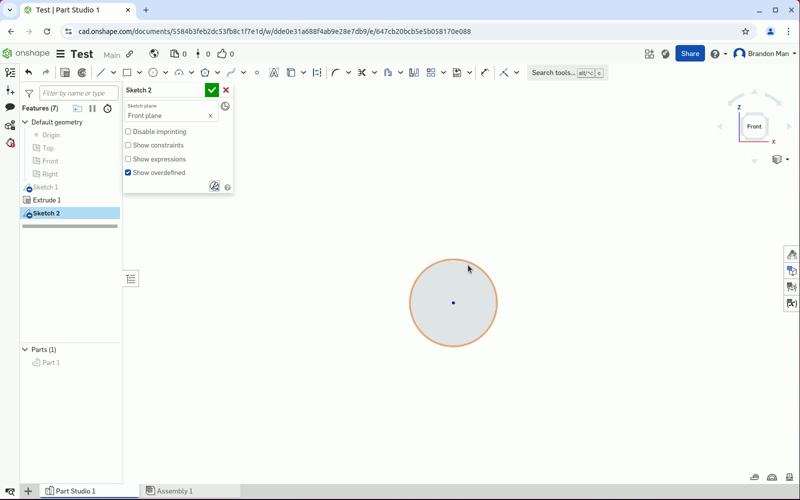
scroll(6)
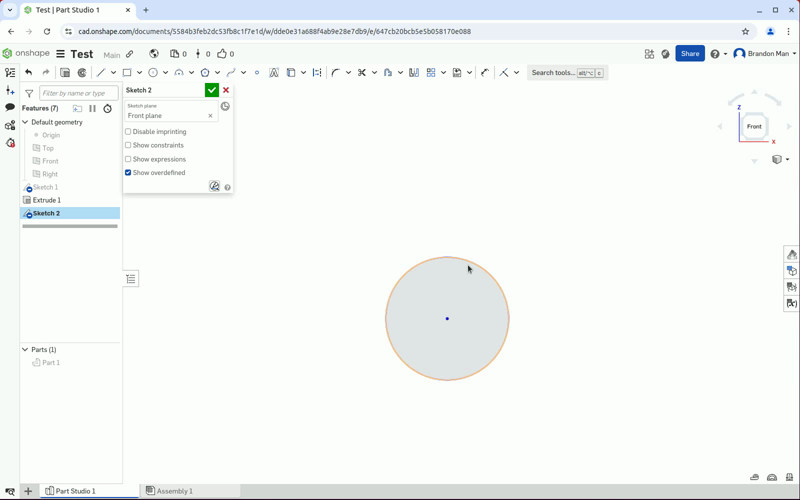
scroll(6)
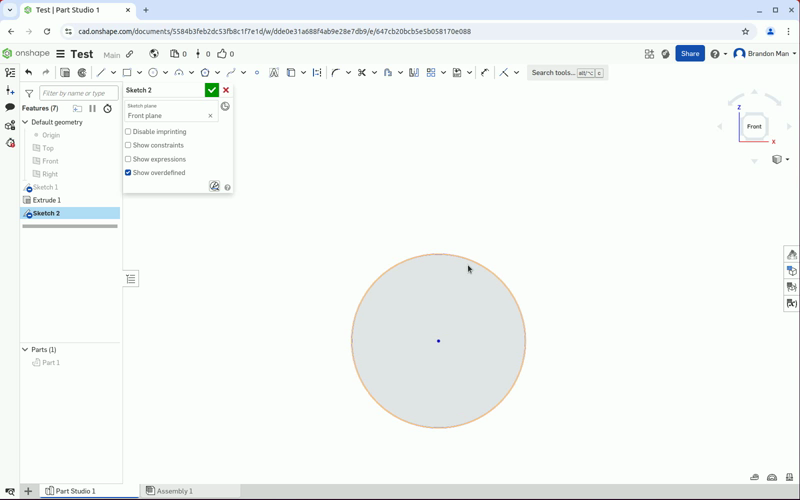
scroll(6)
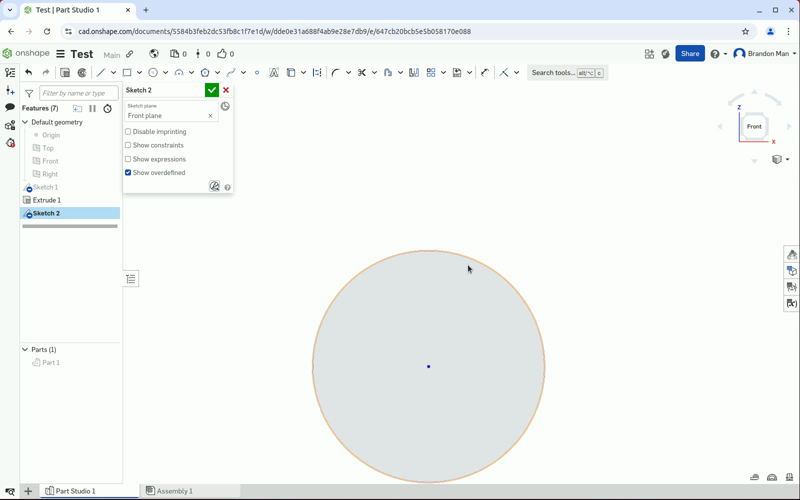
scroll(6)
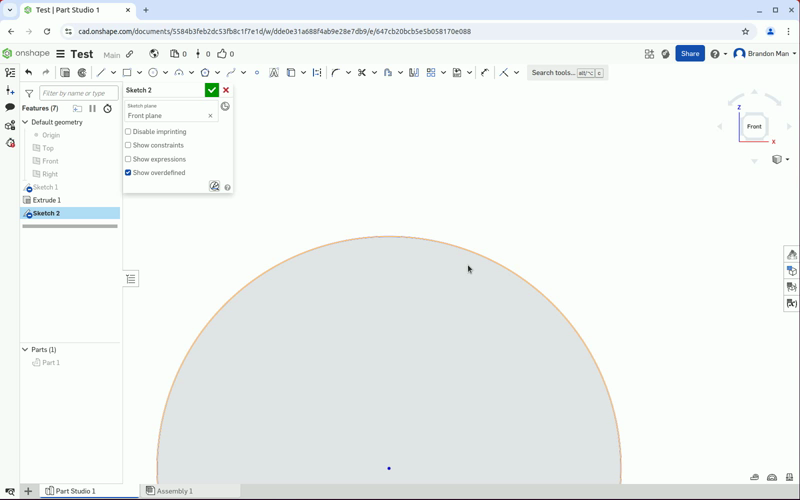
click(468, 264)
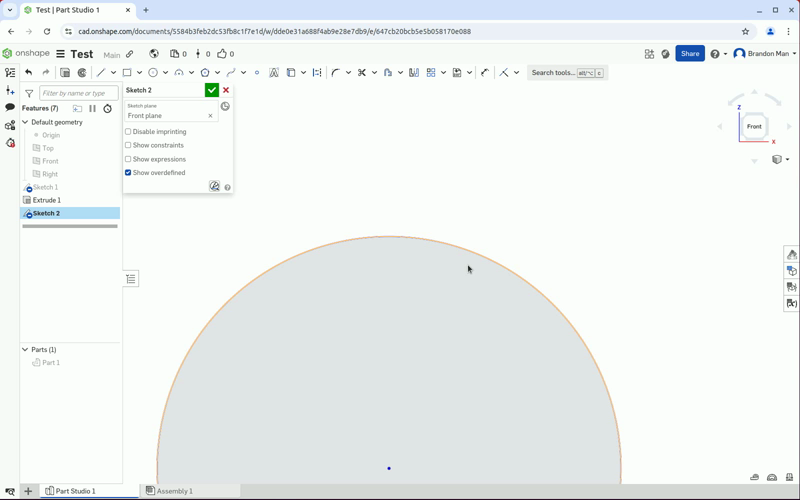
scroll(-6)
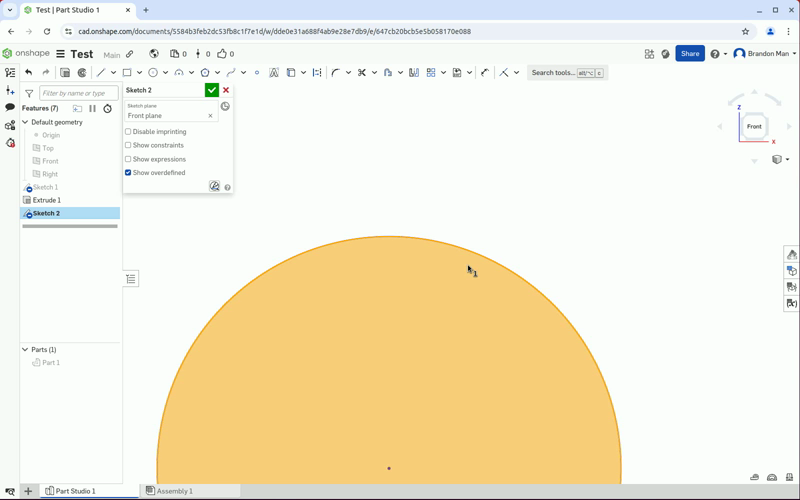
scroll(-6)
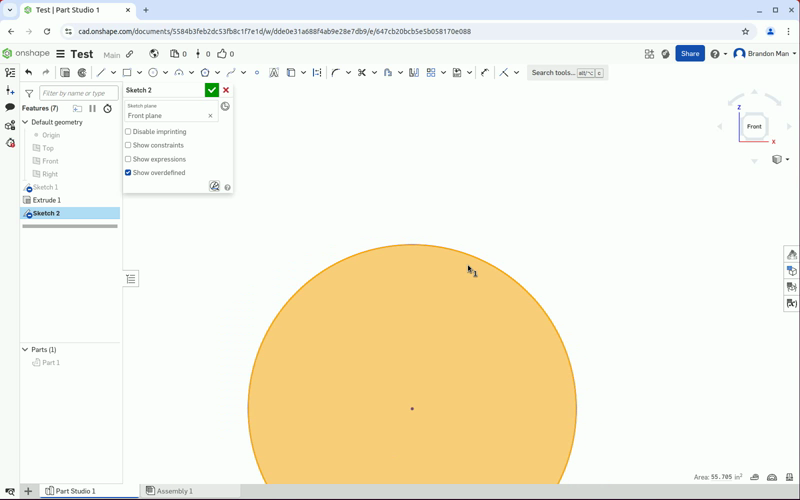
scroll(-6)
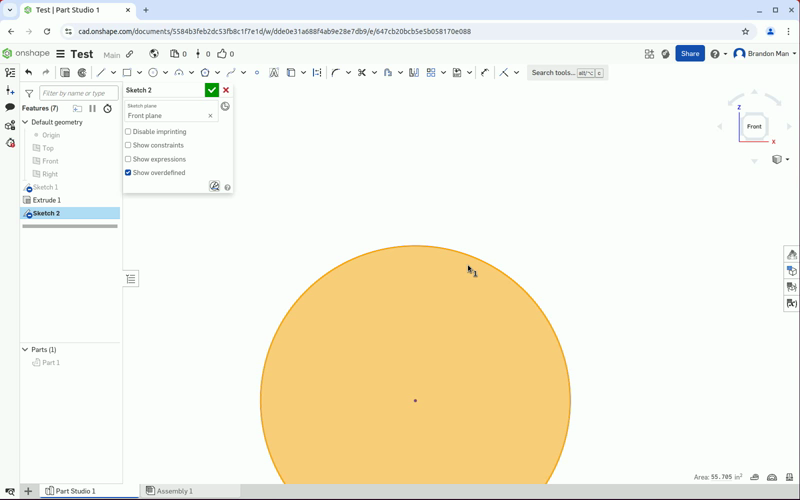
scroll(-6)
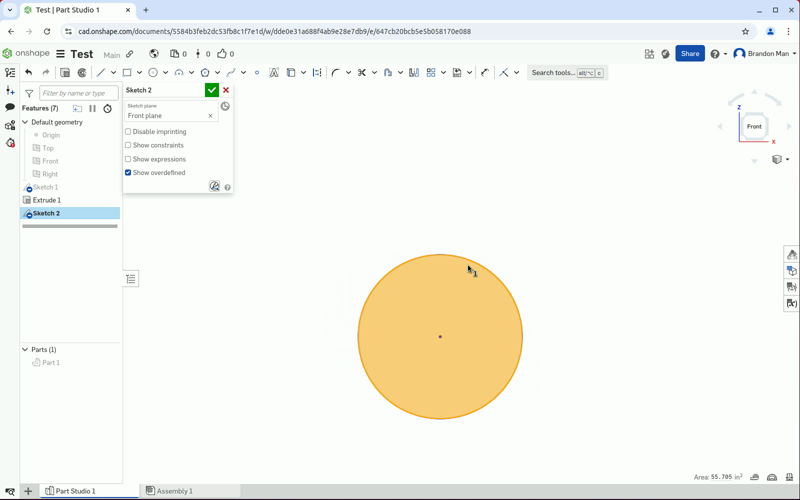
scroll(-6)
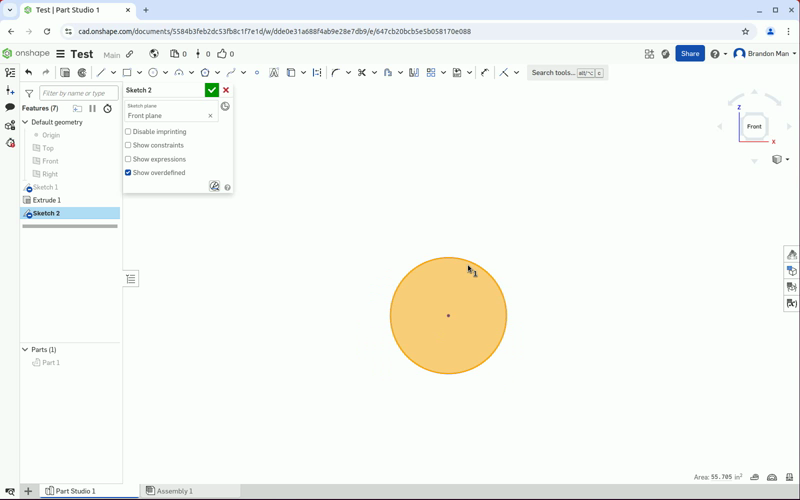
scroll(-6)
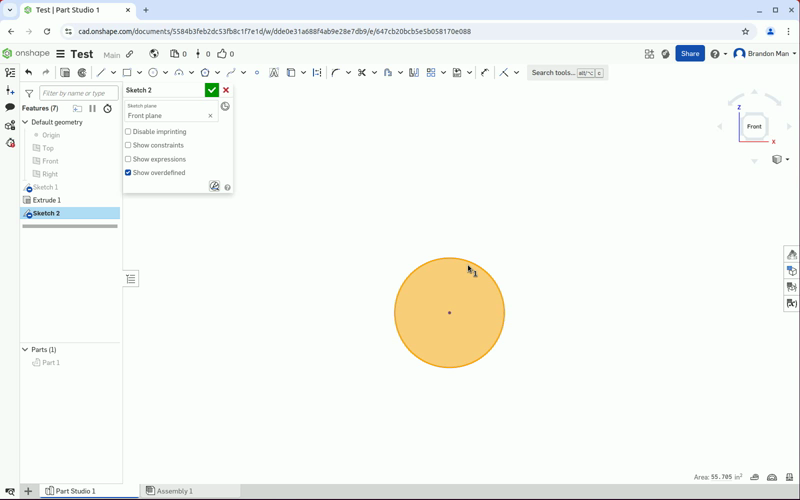
scroll(-6)
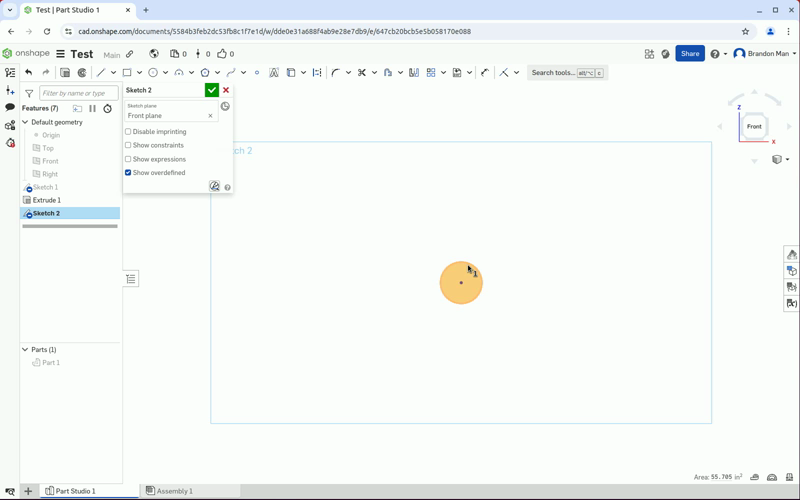
mouse_move(73, 352)
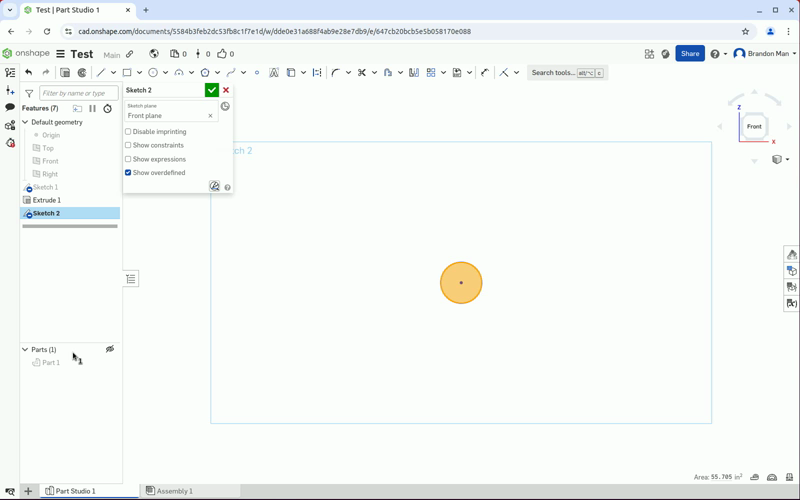
key(shift+y)
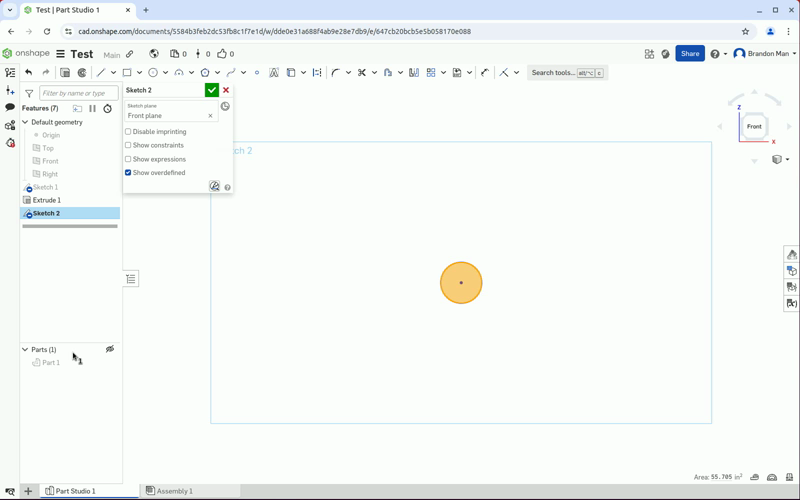
key(shift+e)
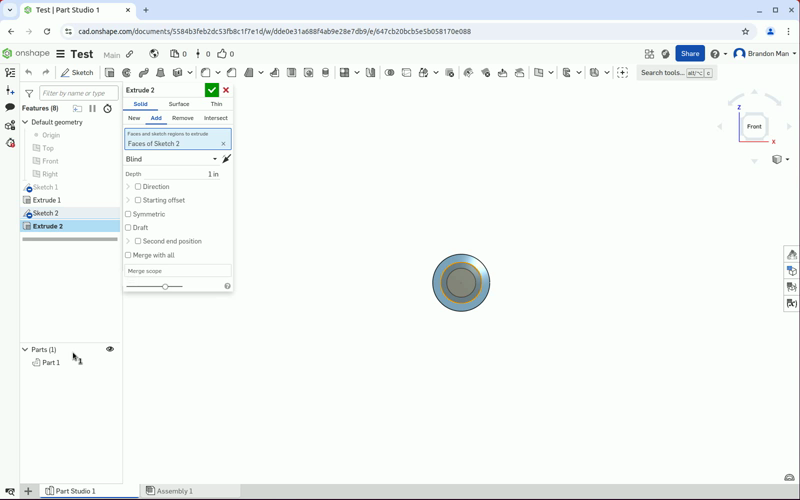
mouse_move(143, 106)
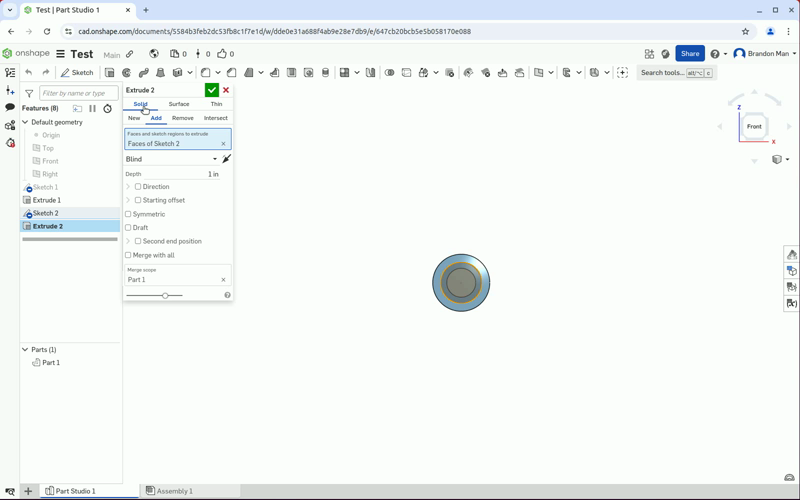
click(143, 106)
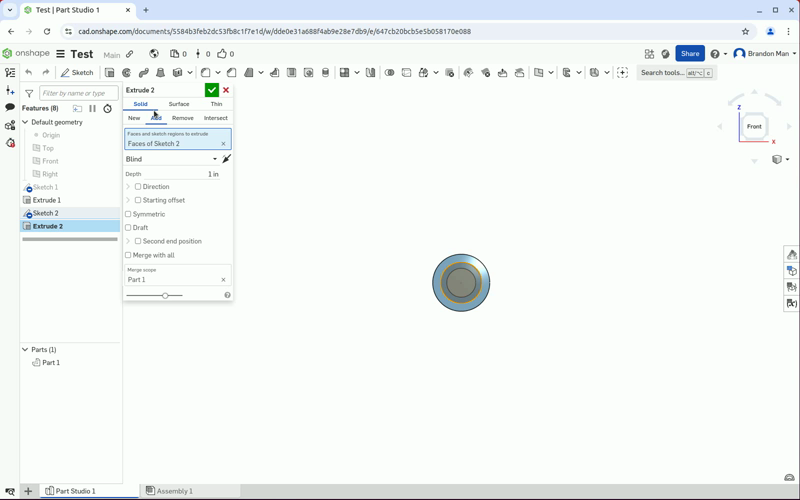
mouse_move(186, 120)
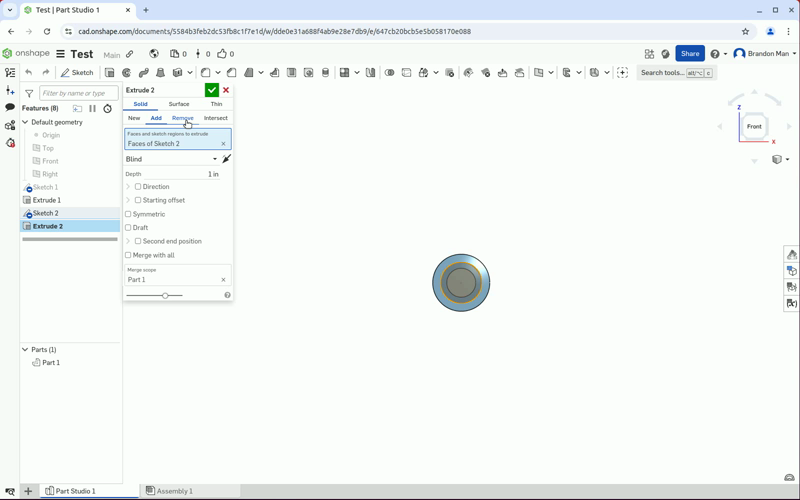
click(186, 120)
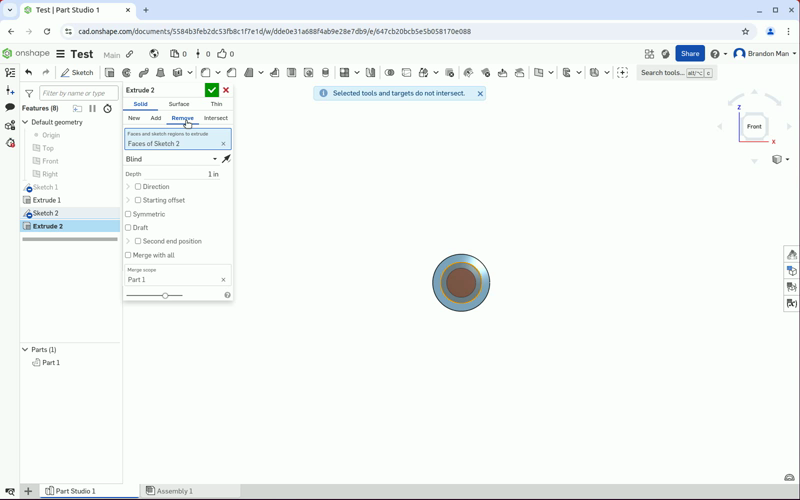
key(tab, 4)
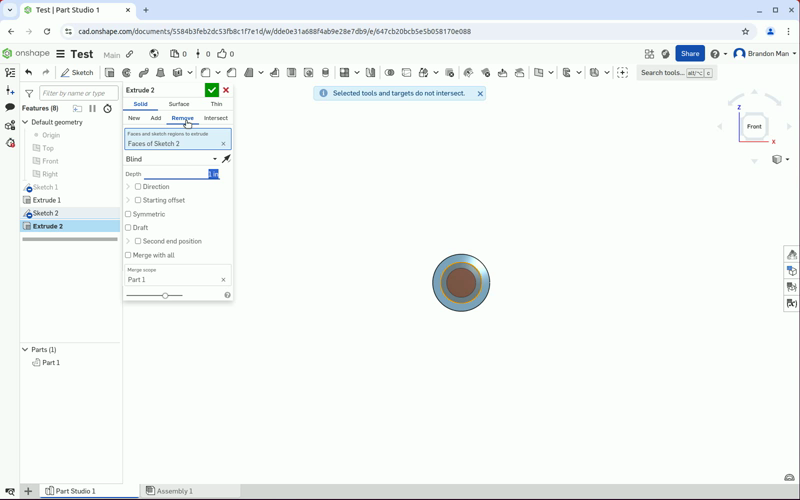
text(-11.554)
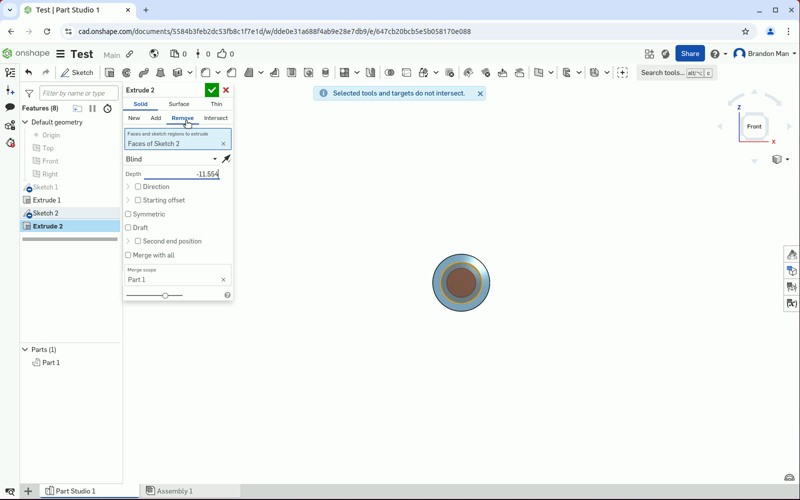
key(tab, 6)
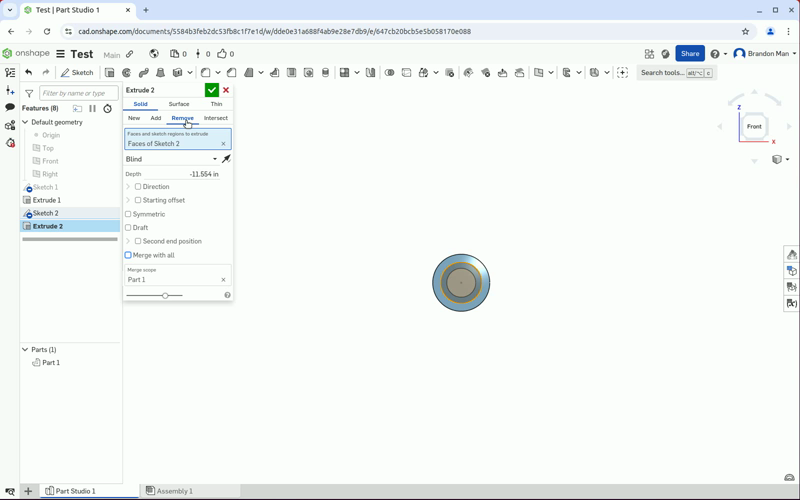
key(space)
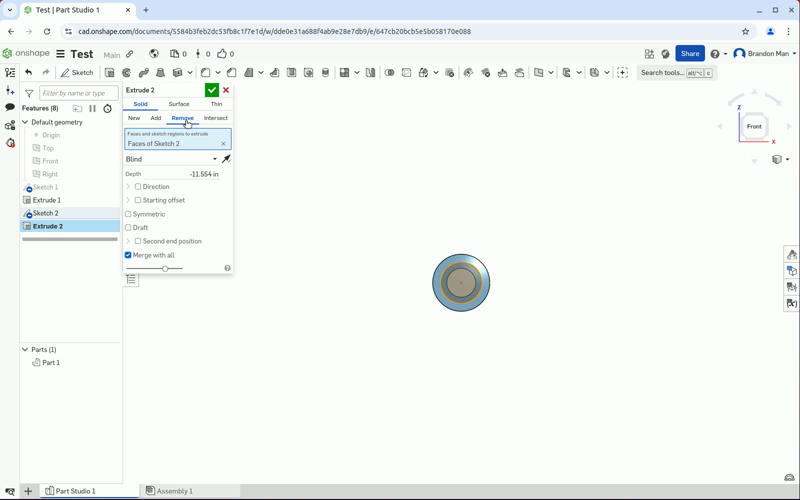
key(enter)
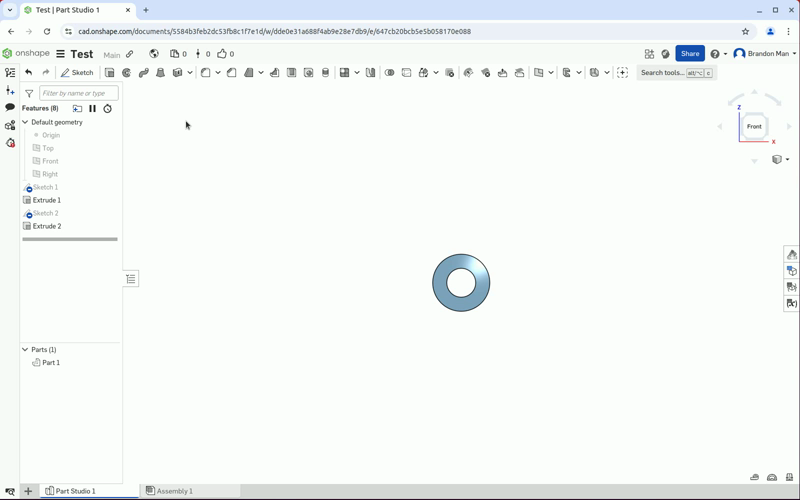
key(shift+h)
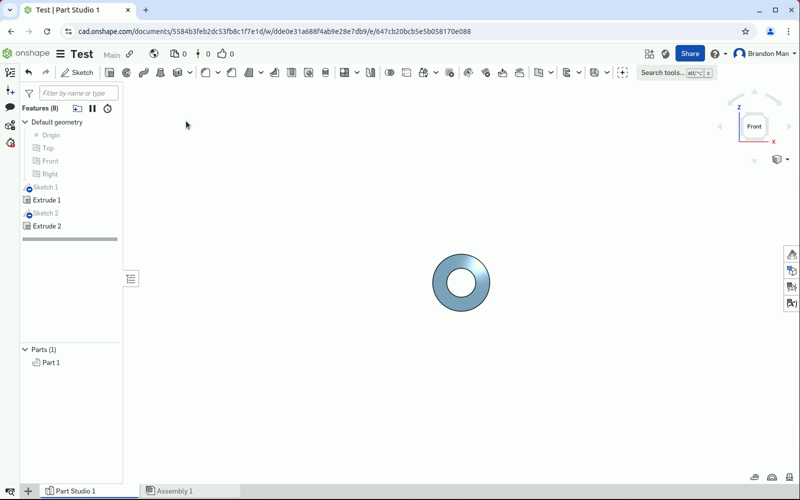
key(shift+h)
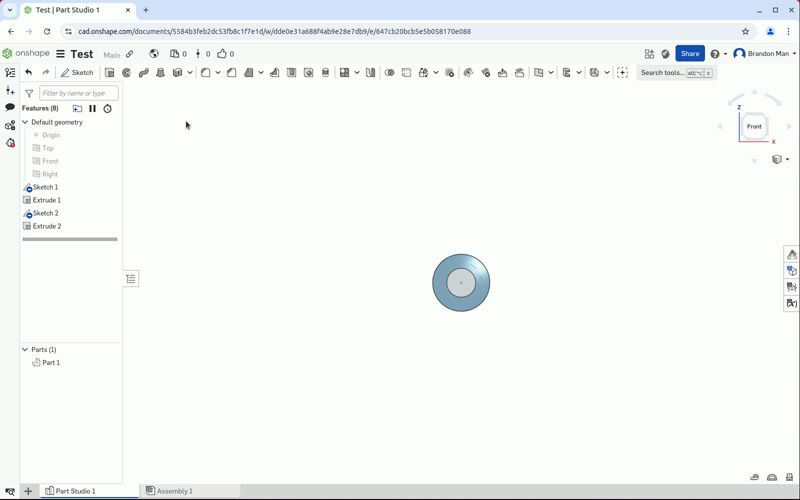
key(shift+7)
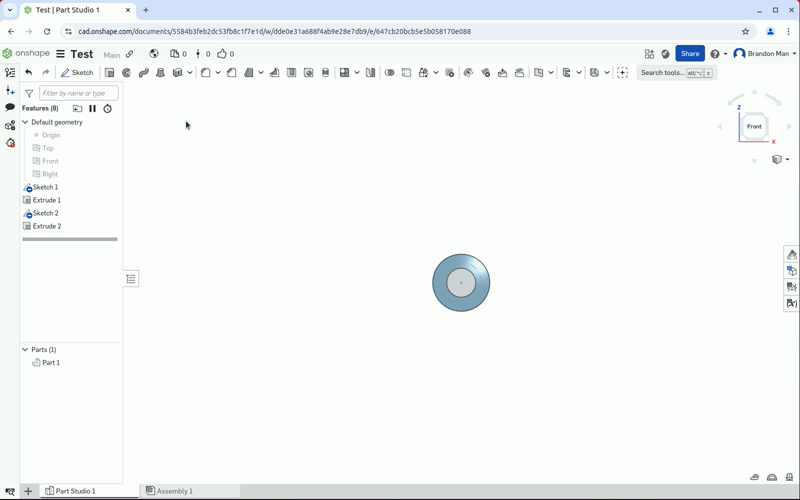
key(left, 2)
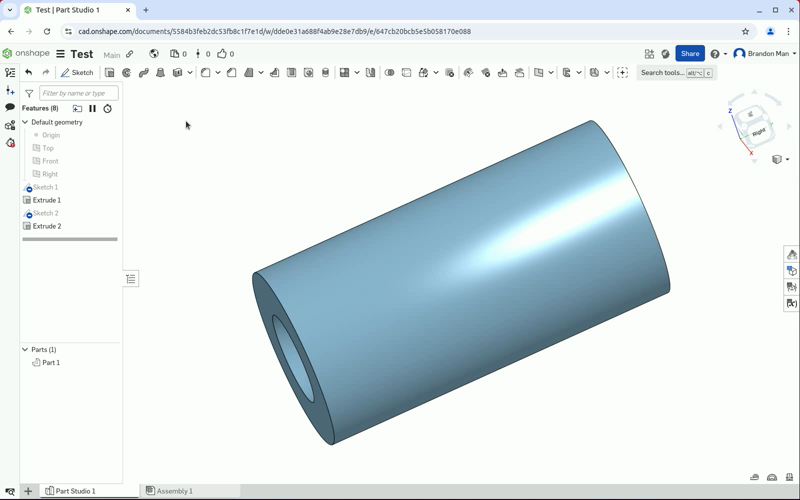
key(down, 2)
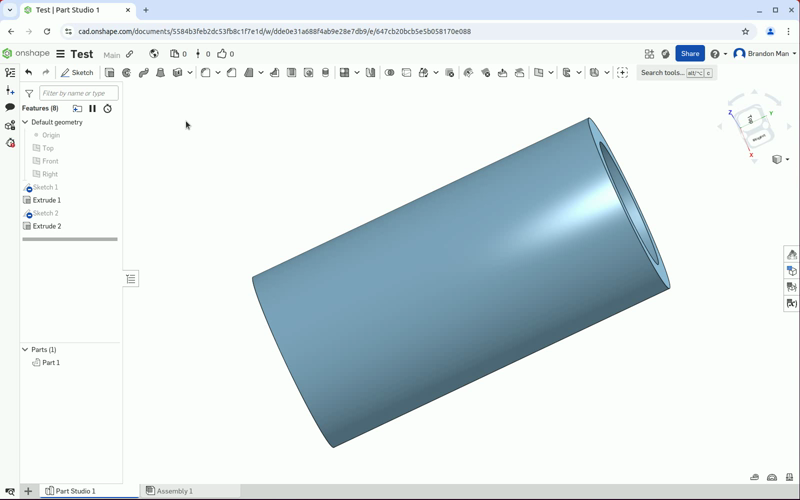
key(up, 2)
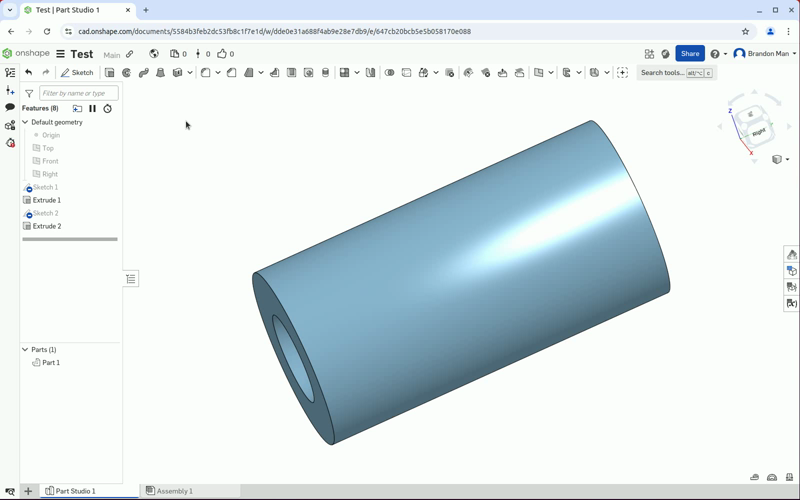
key(right, 2)
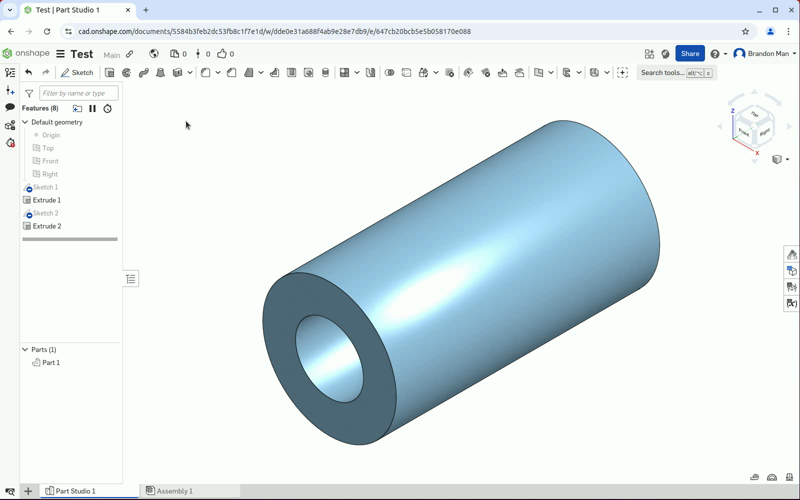
mouse_move(73, 189)
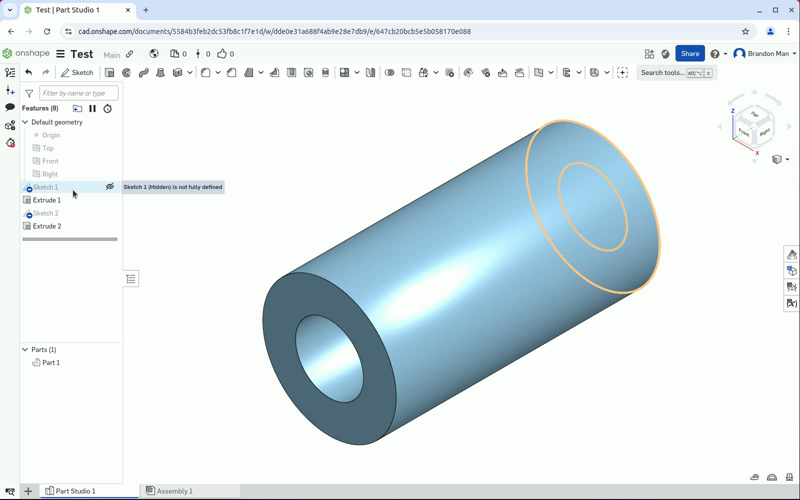
click(73, 189)